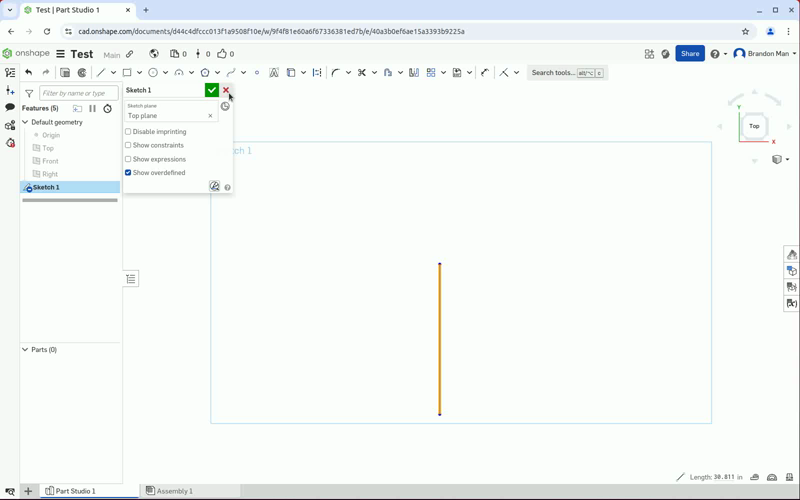
key(shift+h)
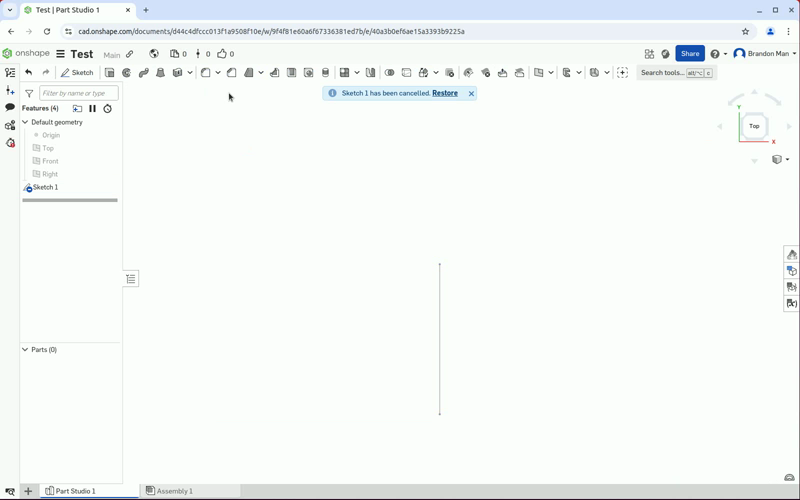
key(shift+s)
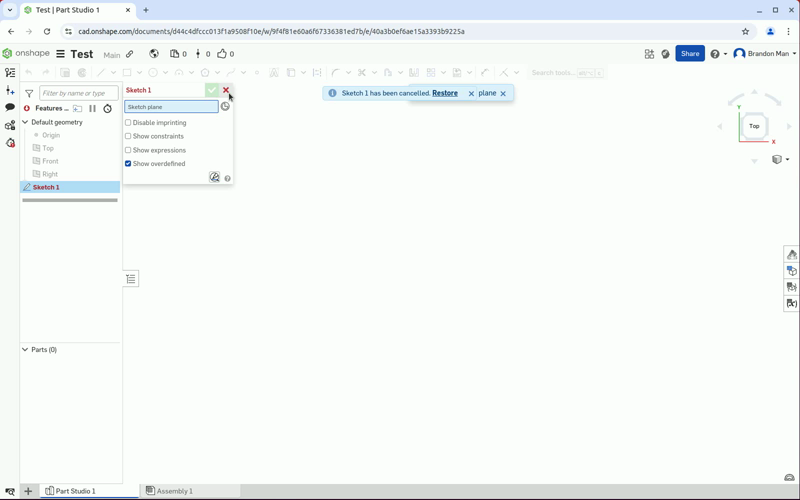
mouse_move(73, 150)
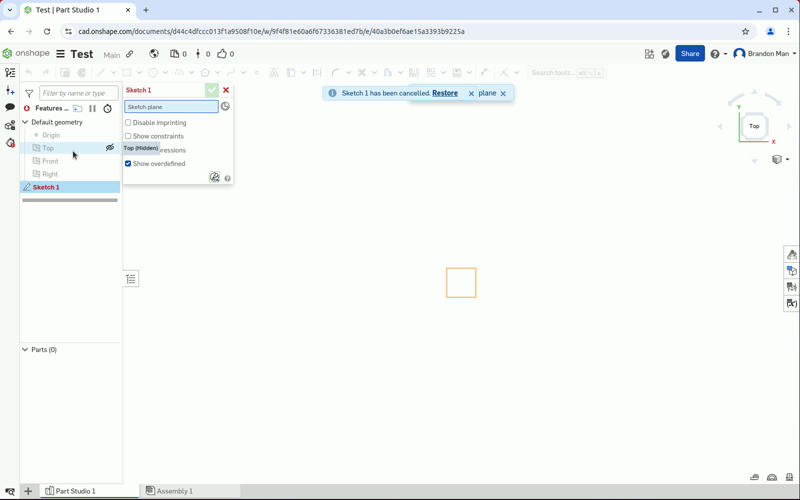
click(73, 150)
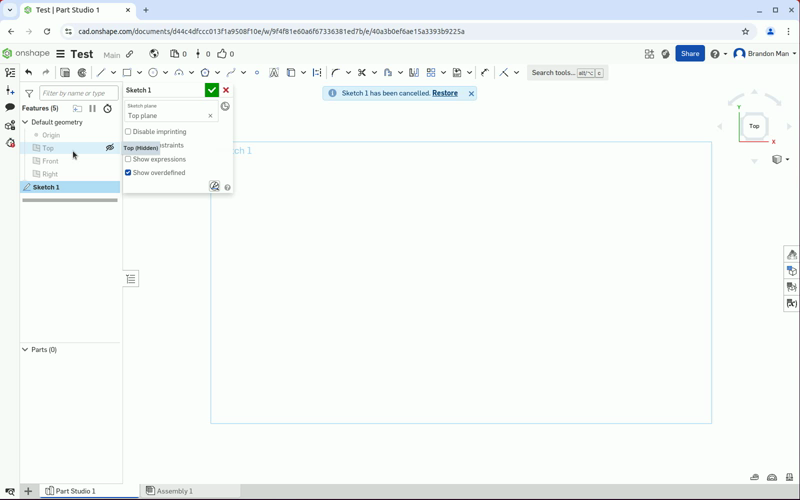
mouse_move(73, 352)
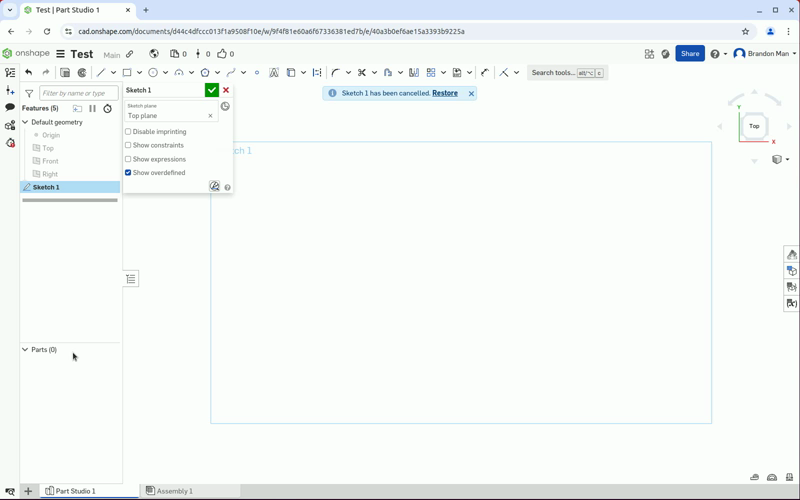
key(y)
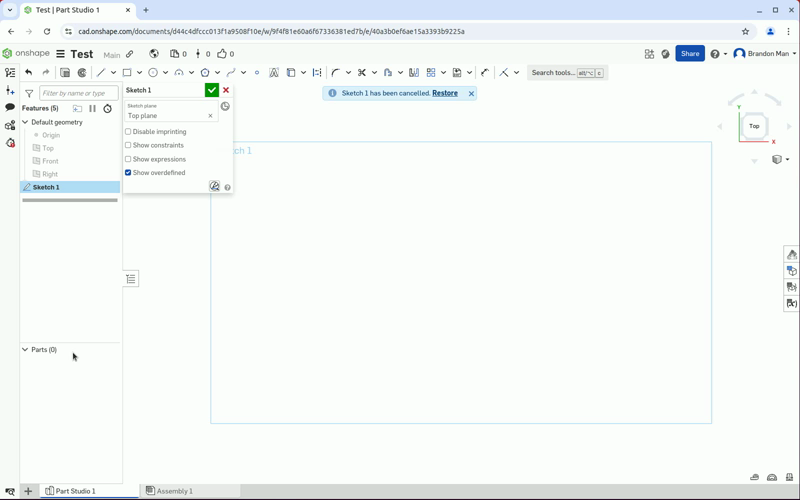
key(l)
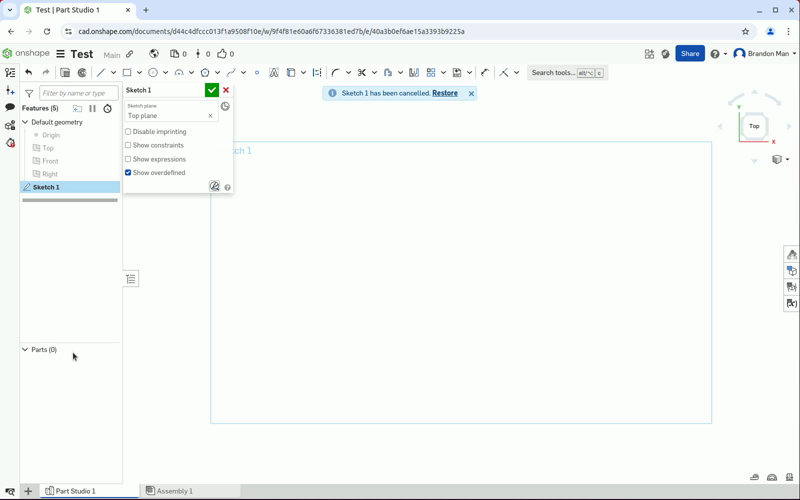
key_down(shift)
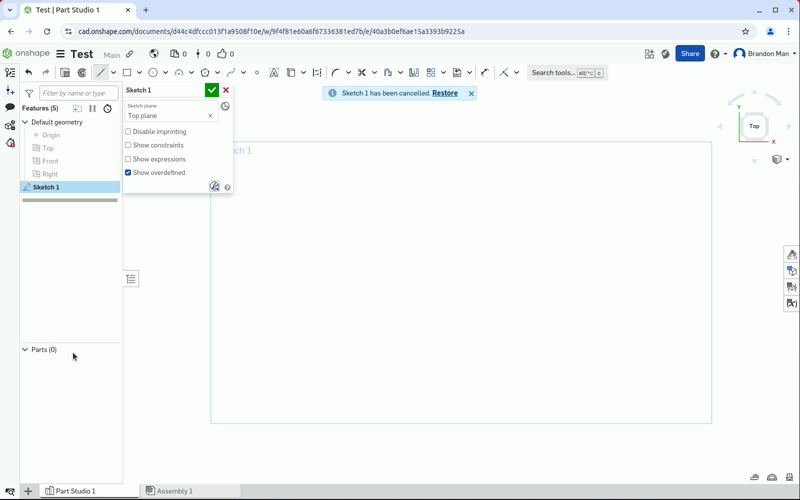
mouse_move(350, 337)
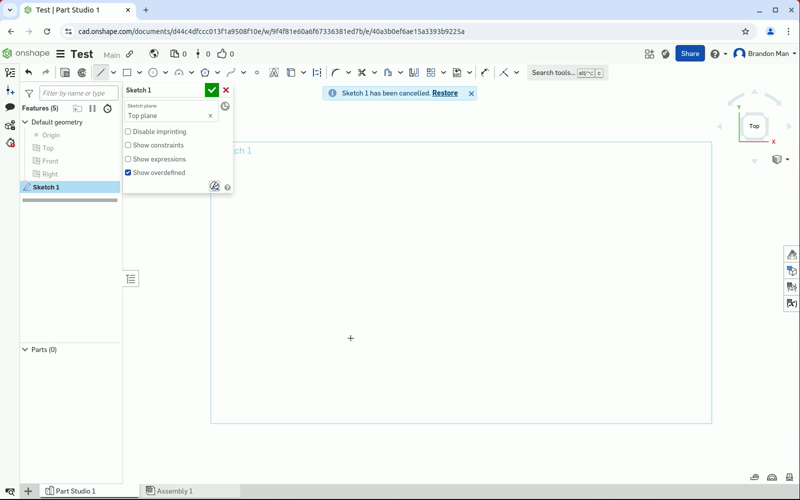
click(350, 337)
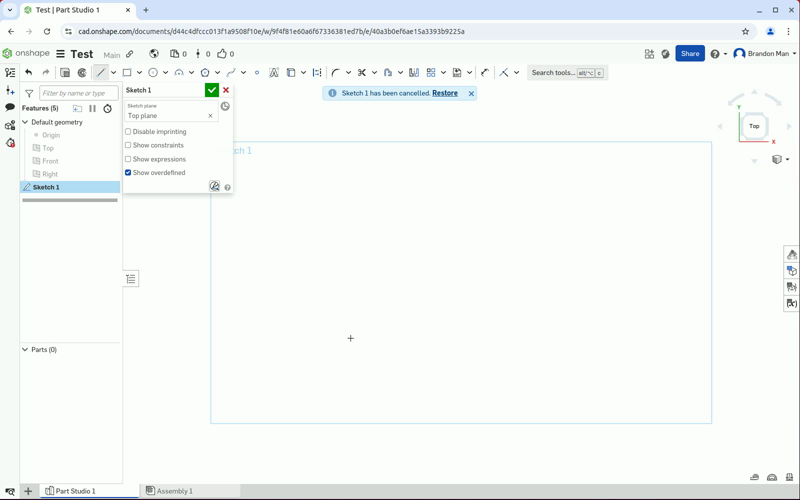
key_up(shift)
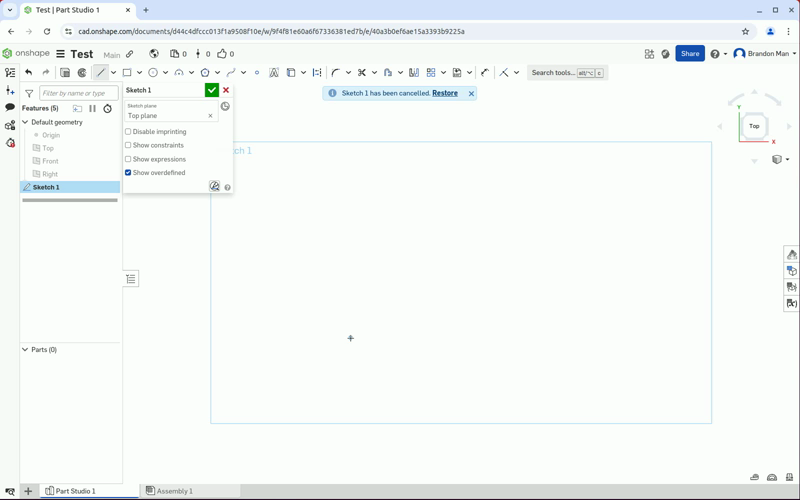
key_down(shift)
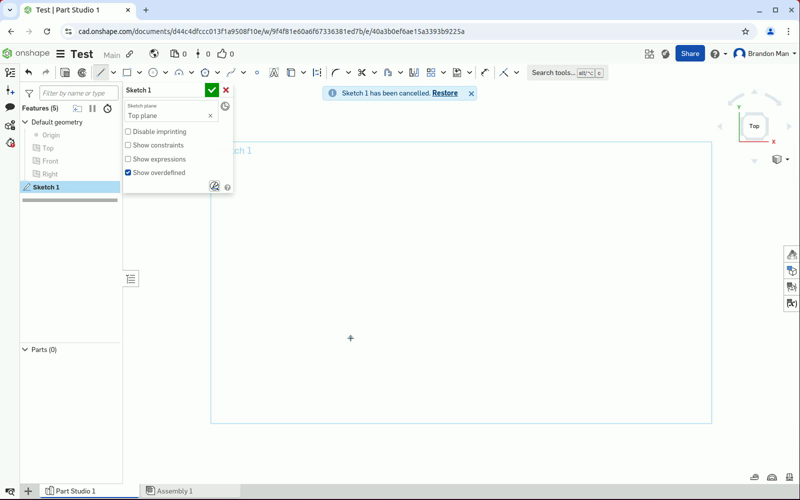
mouse_move(568, 337)
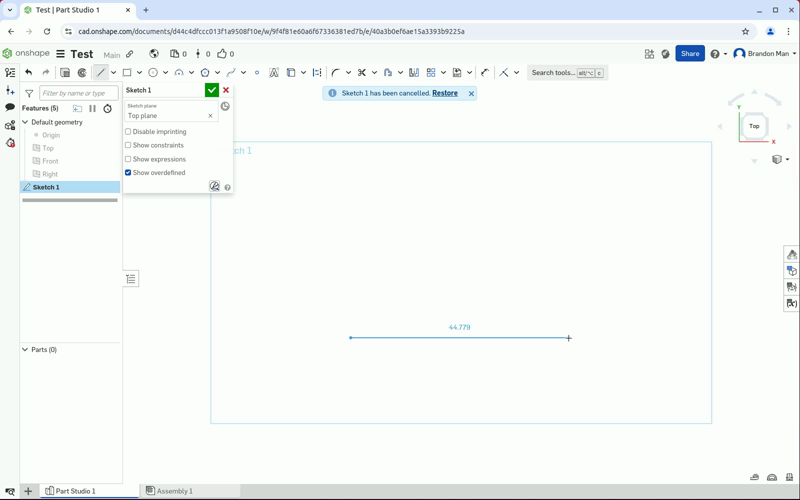
click(568, 337)
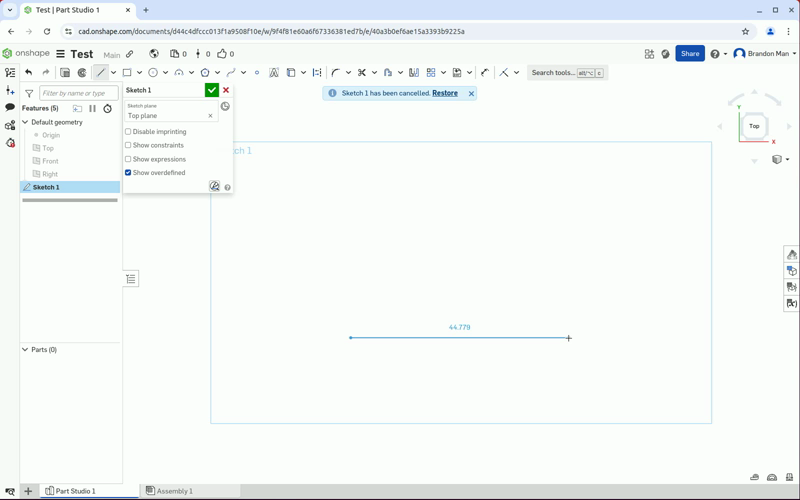
key_up(shift)
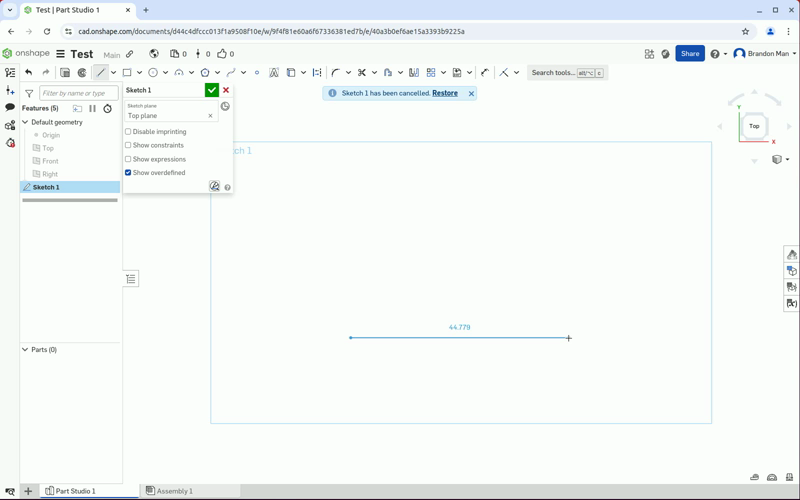
key_down(shift)
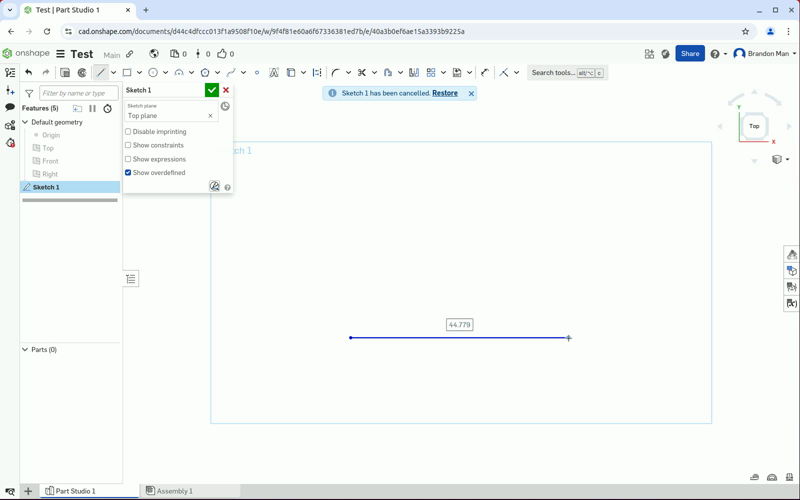
mouse_move(568, 227)
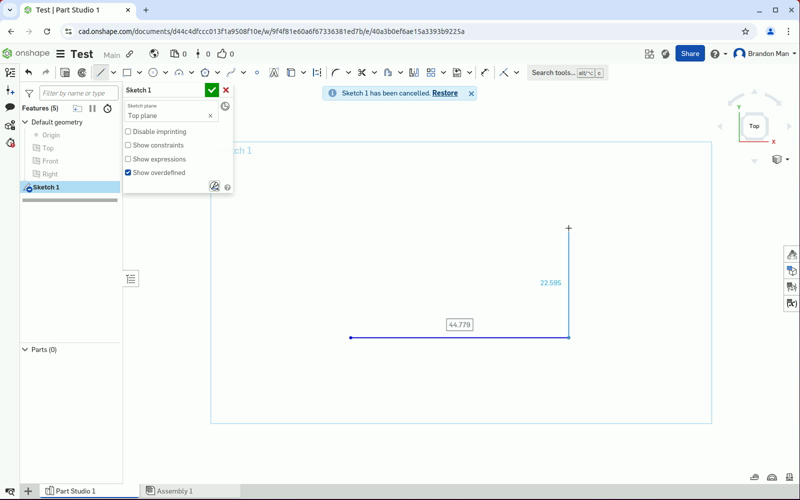
click(568, 227)
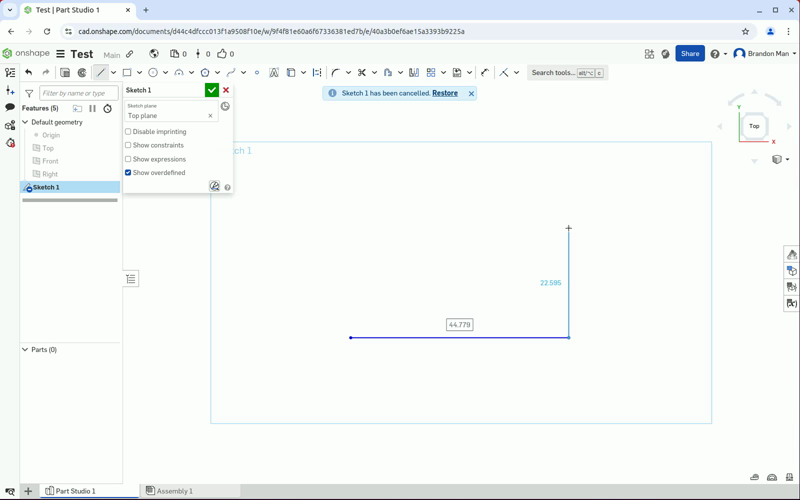
key_up(shift)
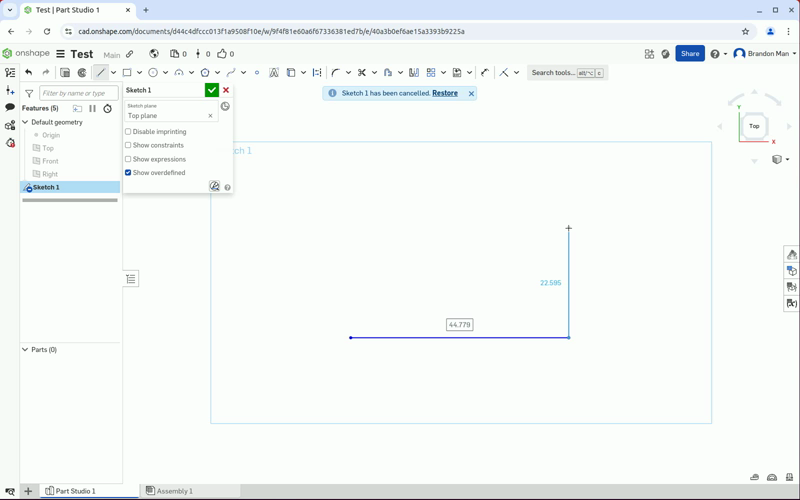
key_down(shift)
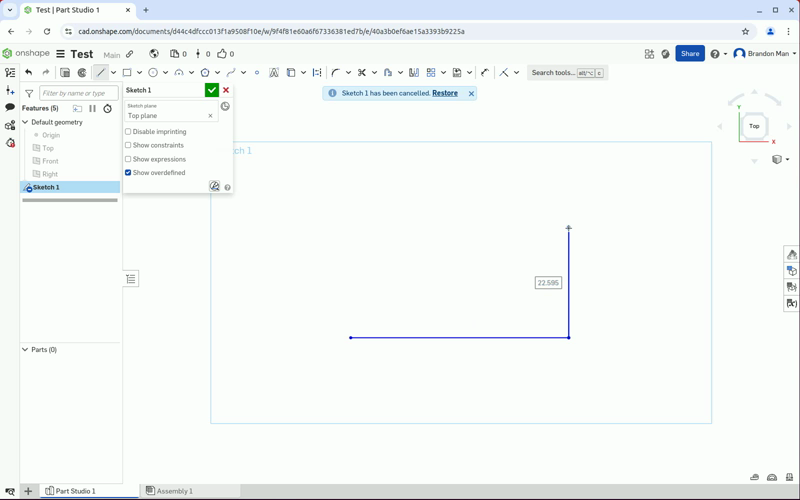
mouse_move(350, 227)
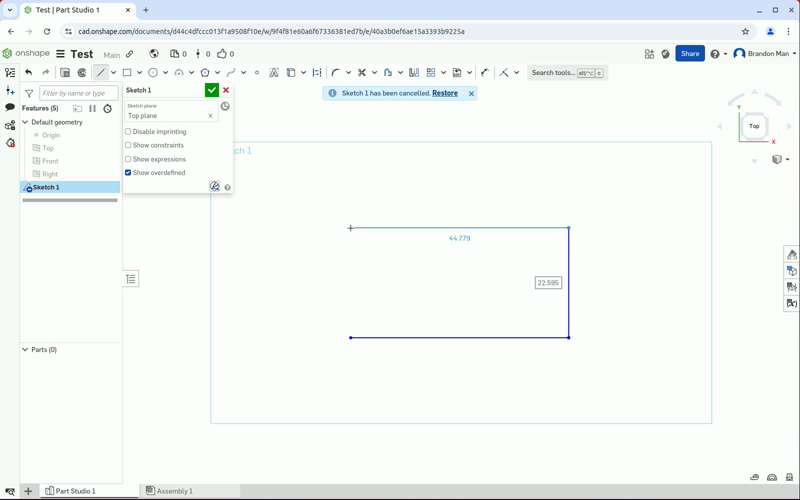
click(350, 227)
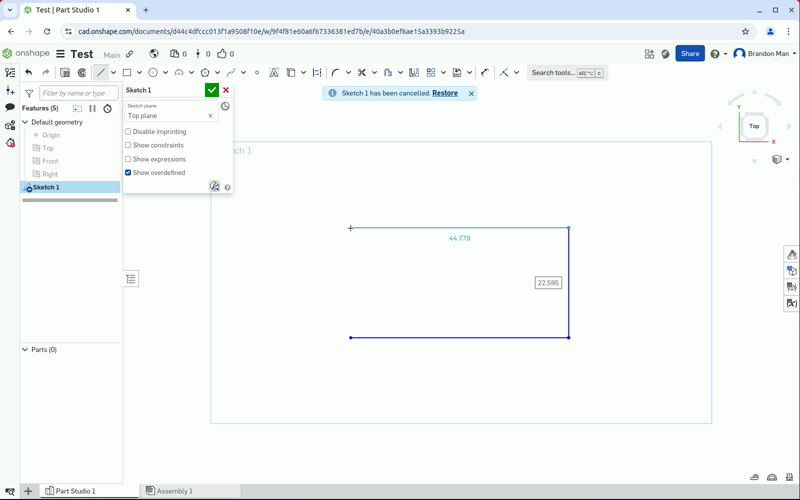
key_up(shift)
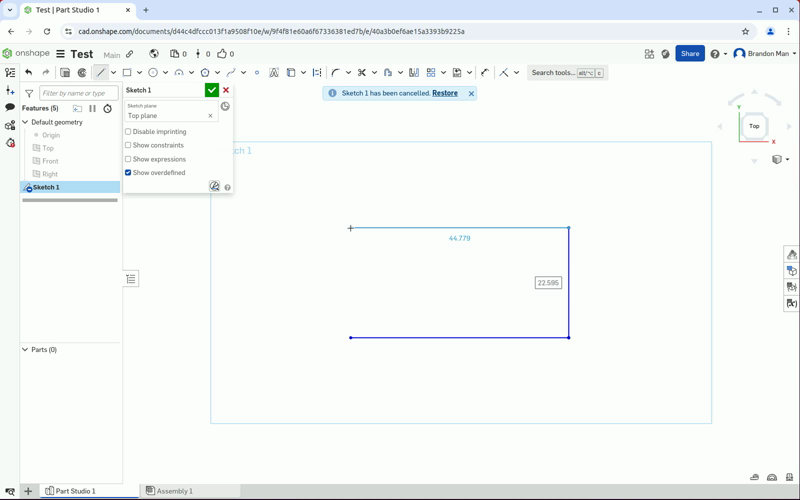
key_down(shift)
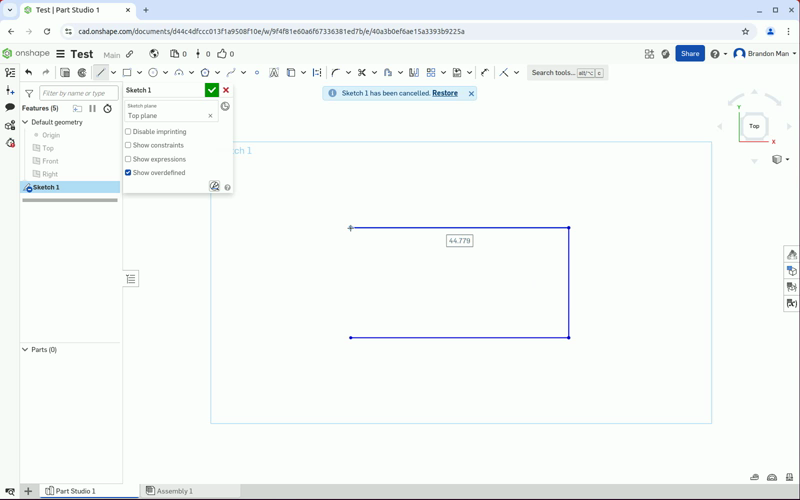
mouse_move(350, 337)
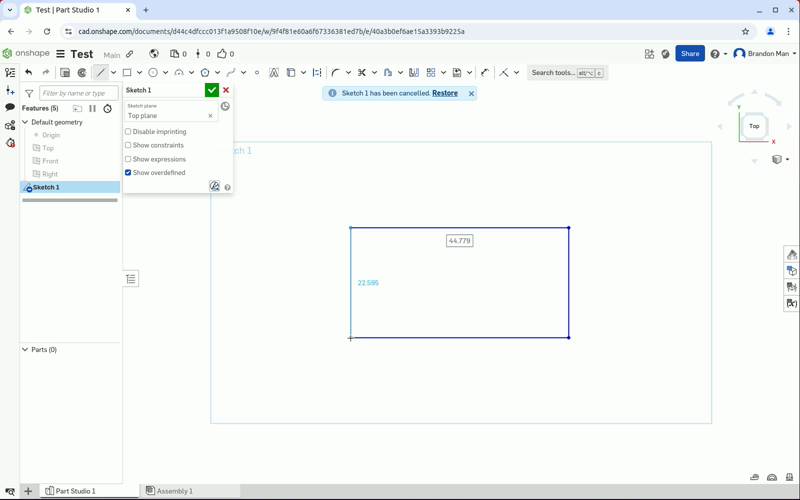
key_up(shift)
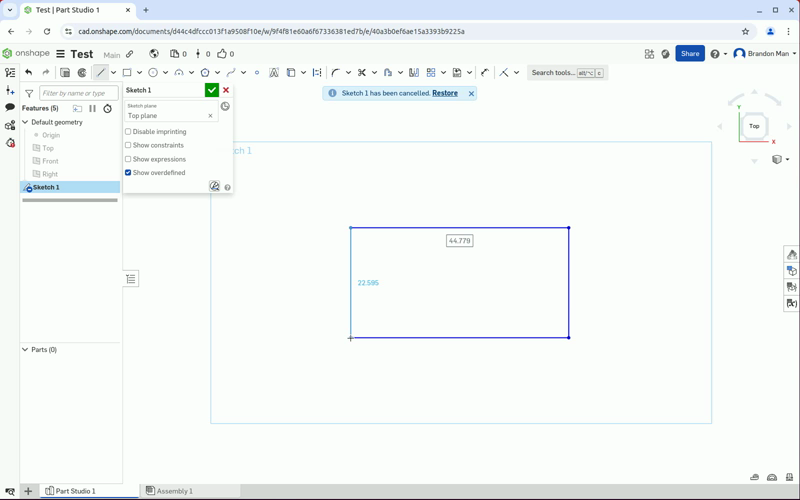
click(350, 337)
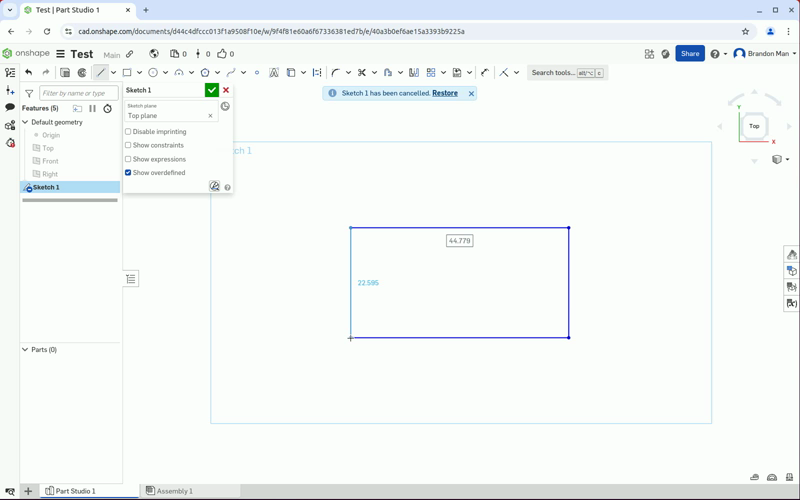
key(esc)
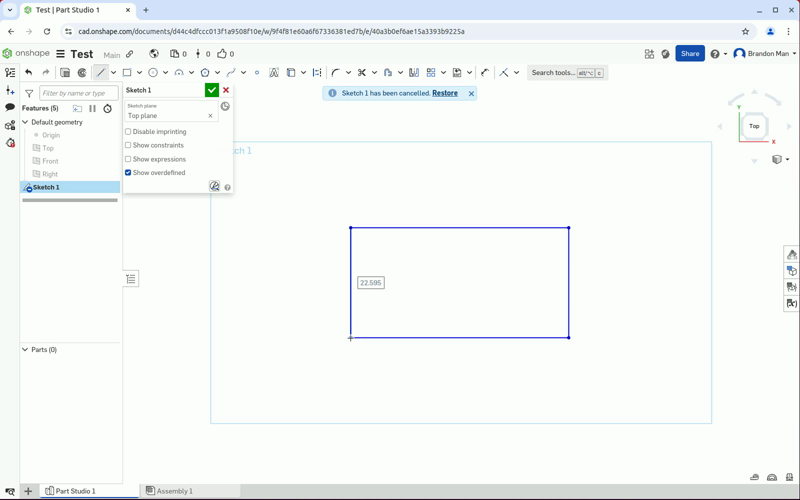
mouse_move(479, 285)
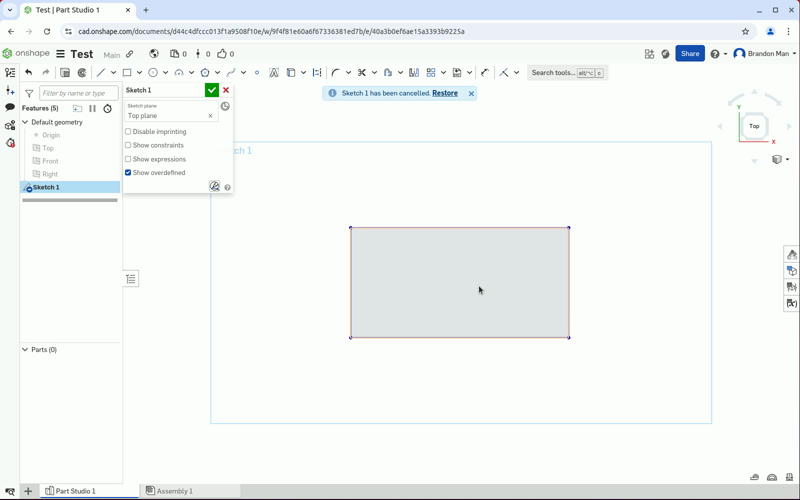
click(479, 285)
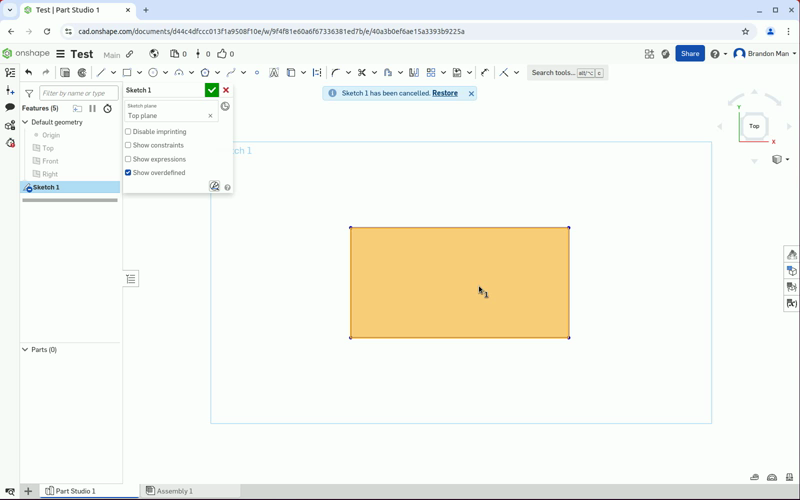
mouse_move(73, 352)
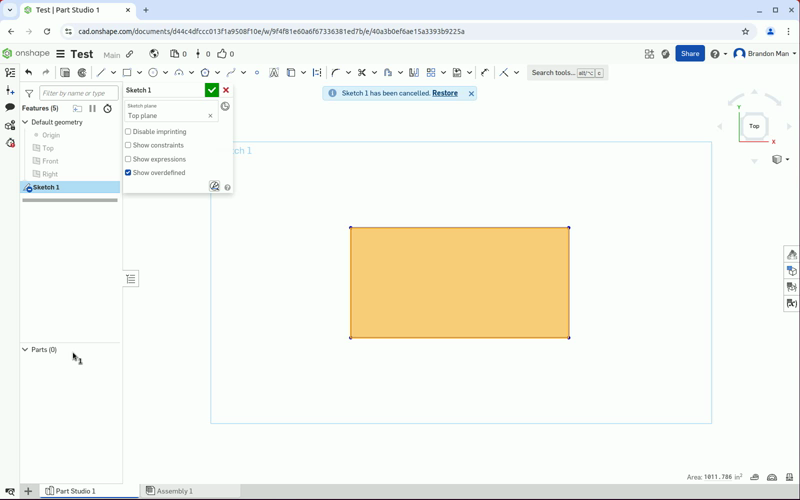
key(shift+y)
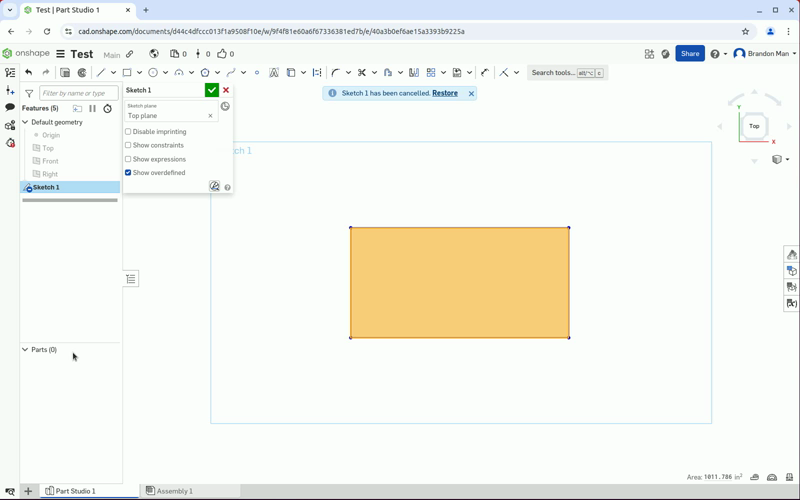
key(shift+e)
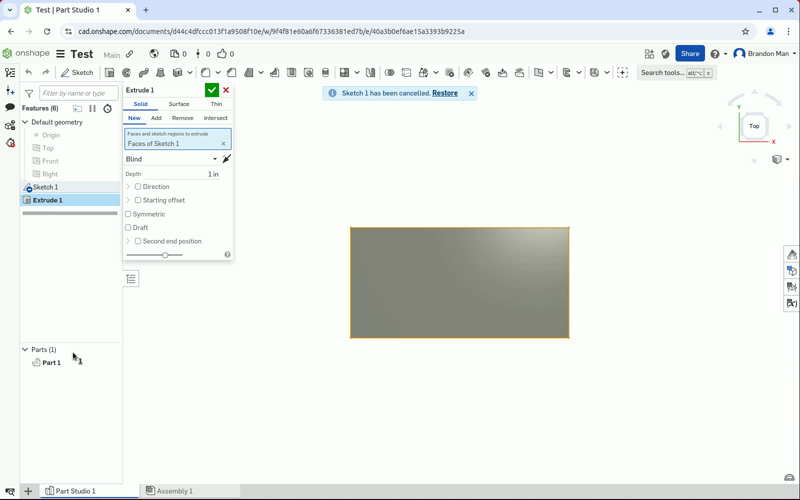
mouse_move(143, 106)
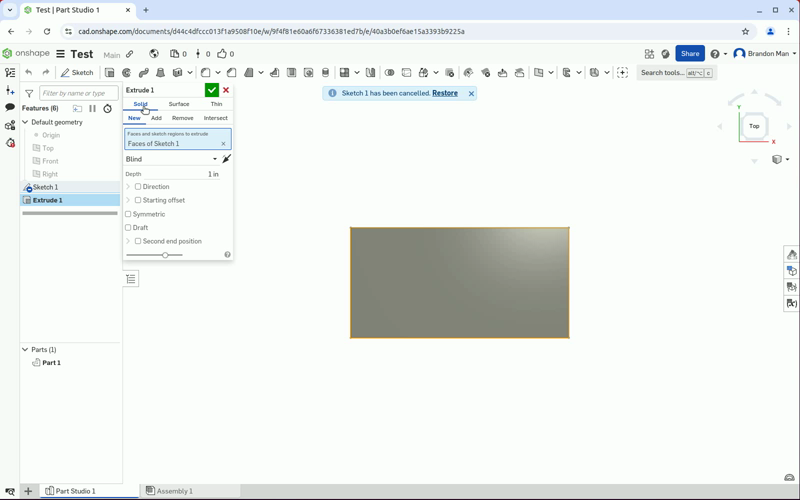
click(143, 106)
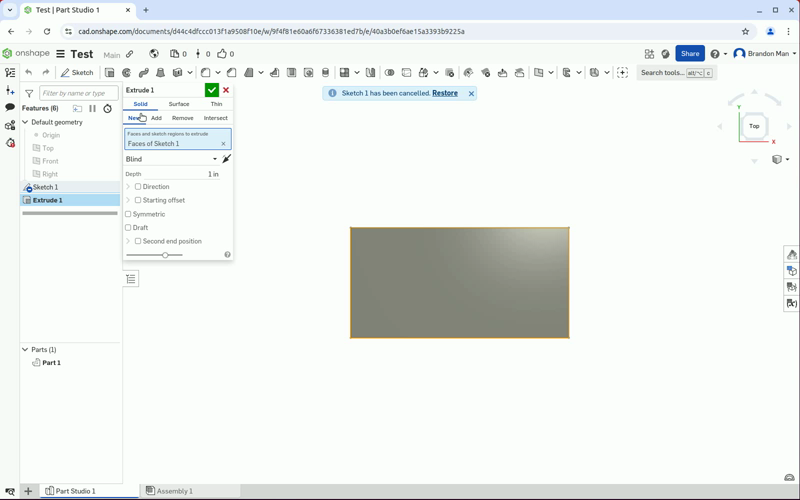
mouse_move(137, 120)
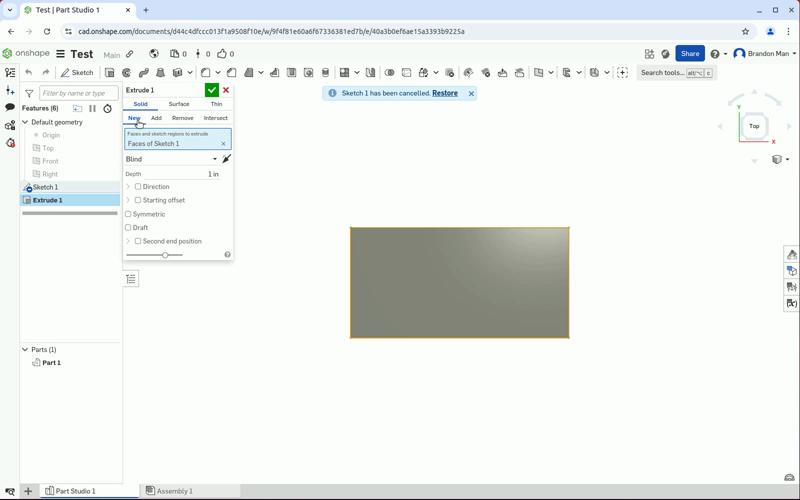
click(137, 120)
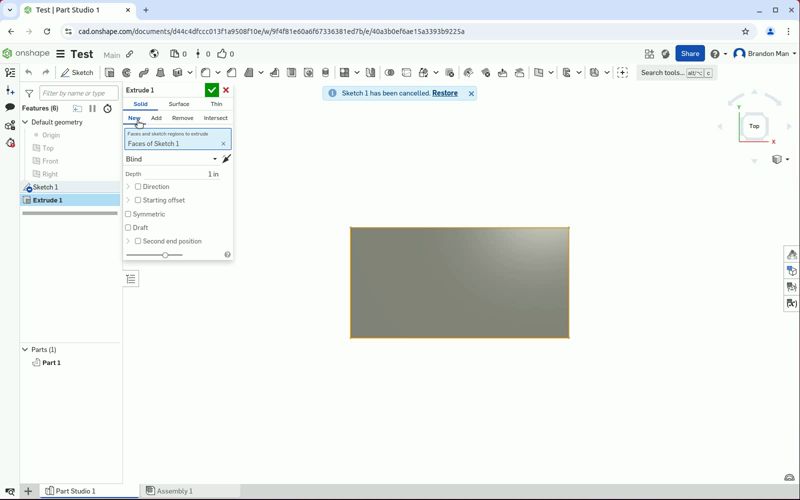
key(tab, 4)
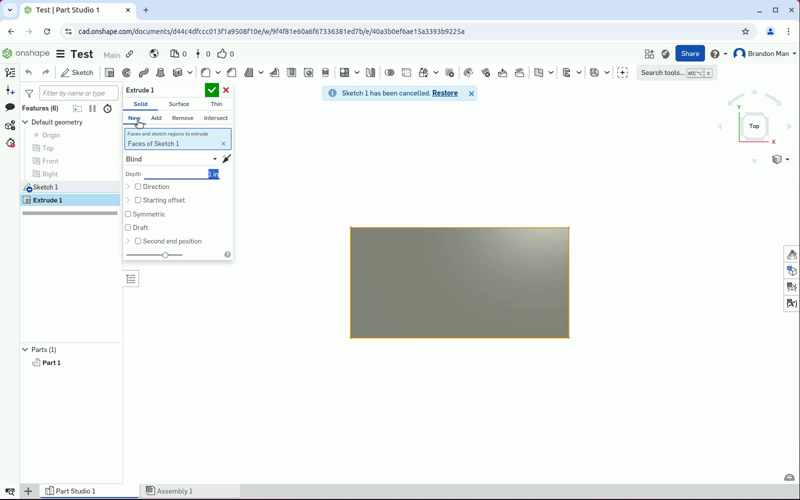
text(22.627)
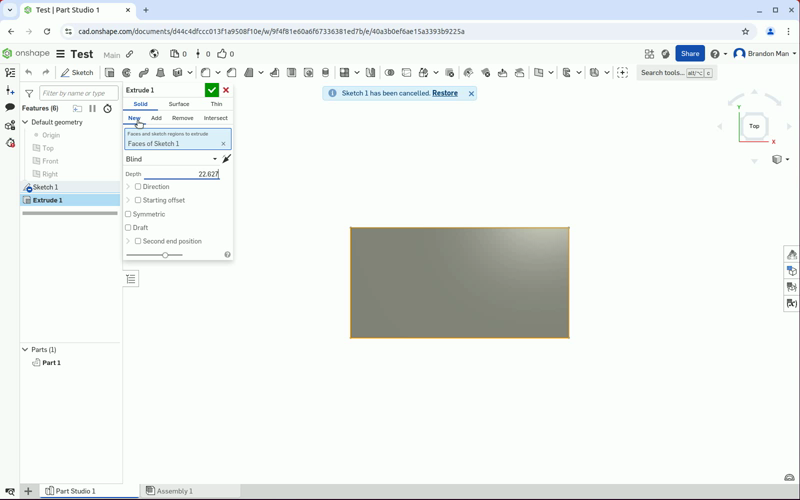
key(enter)
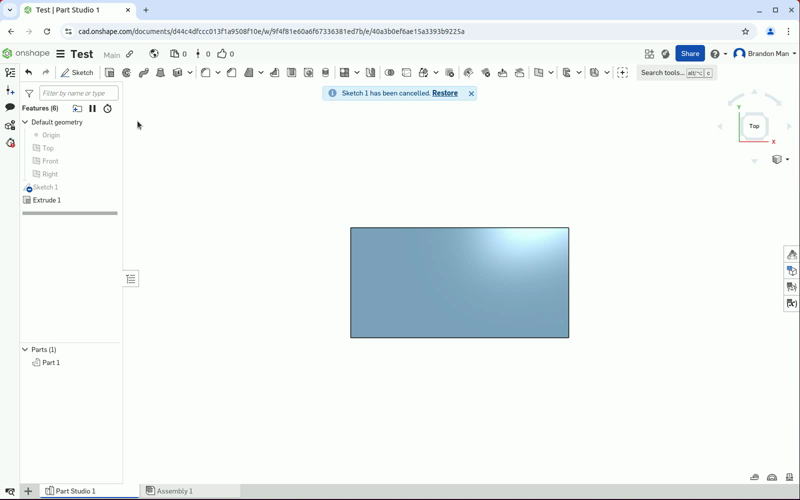
key(shift+h)
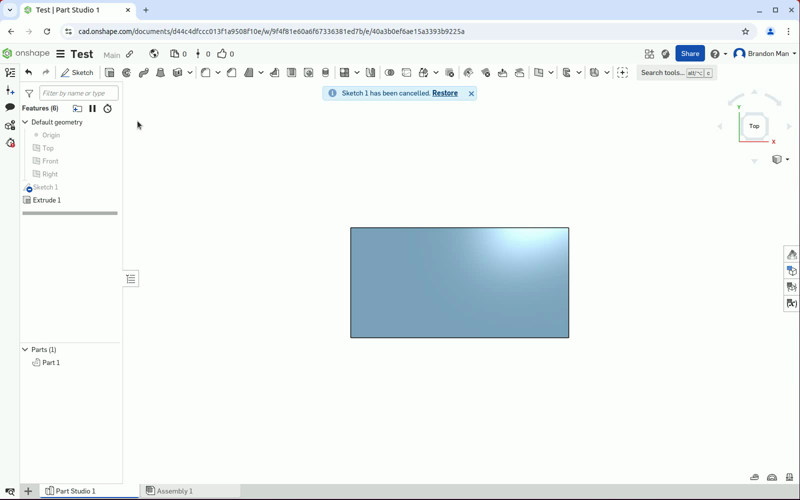
key(shift+h)
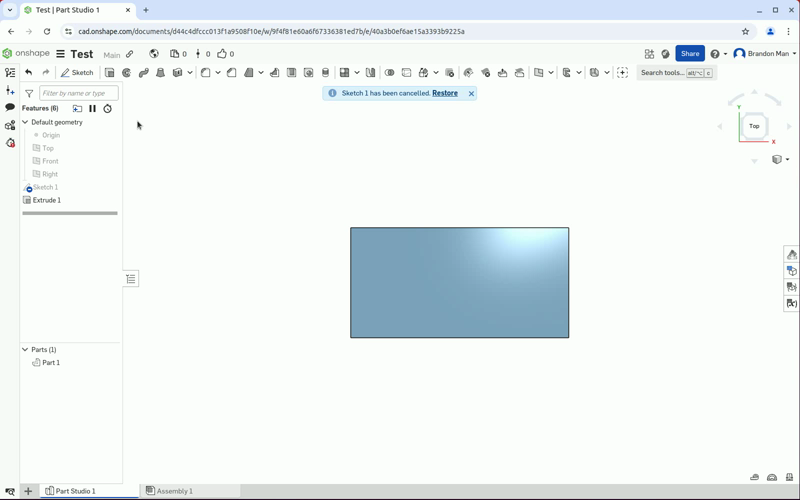
mouse_move(73, 189)
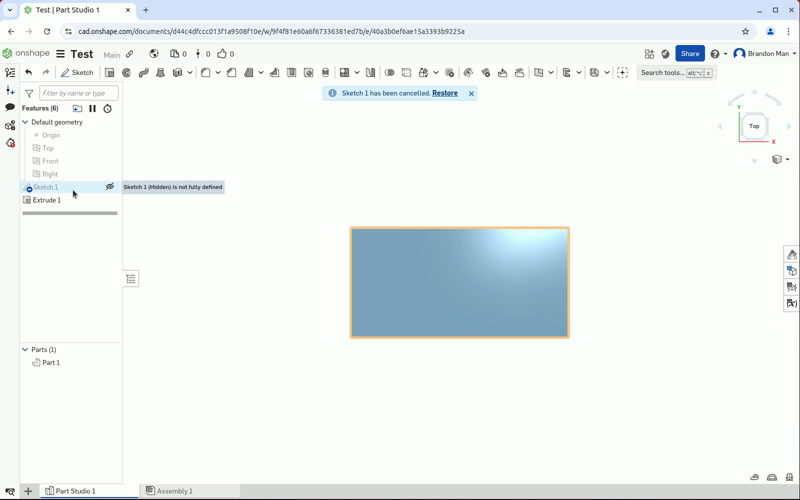
click(73, 189)
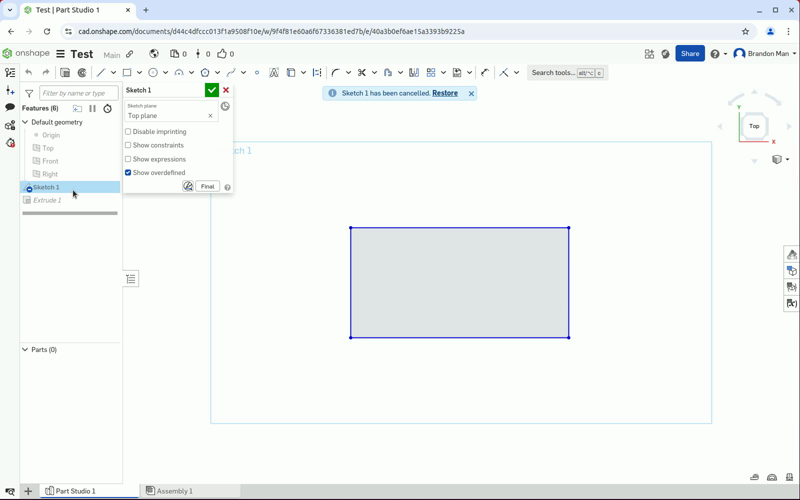
mouse_move(229, 92)
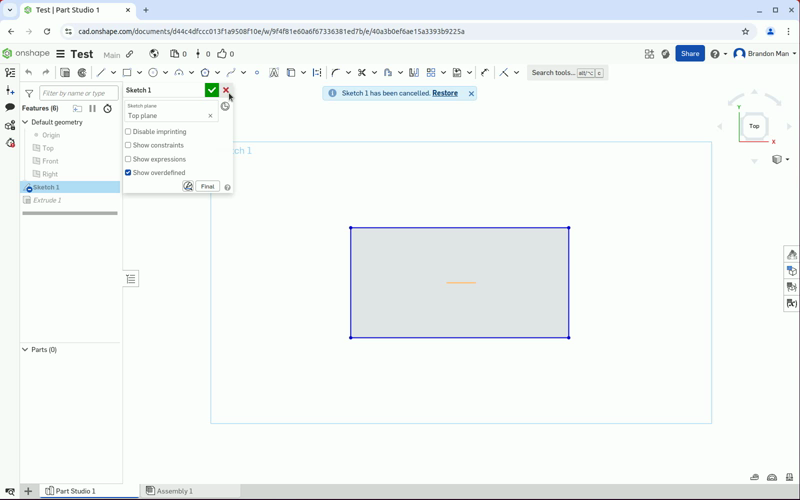
click(229, 92)
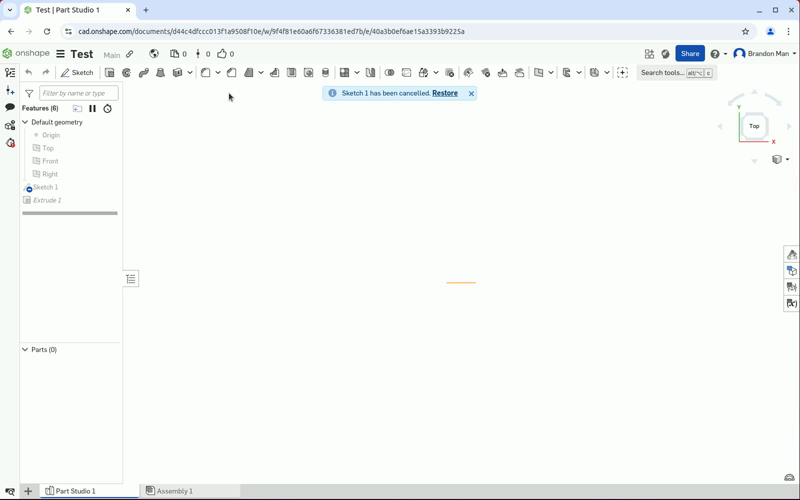
mouse_move(73, 352)
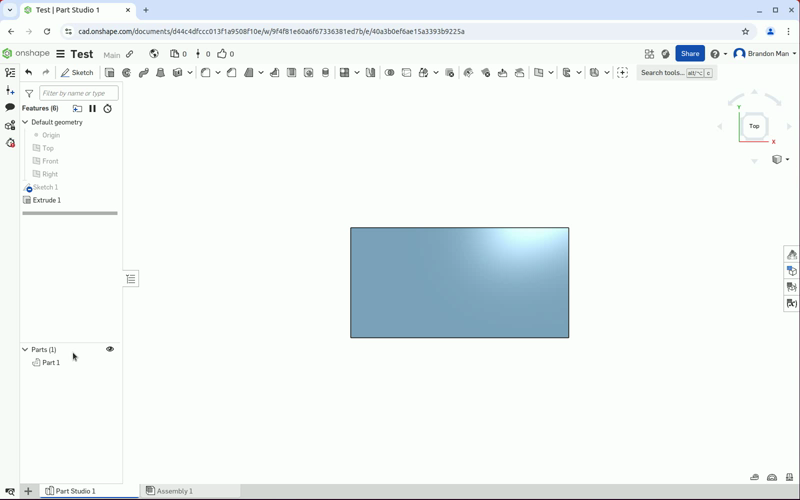
key(y)
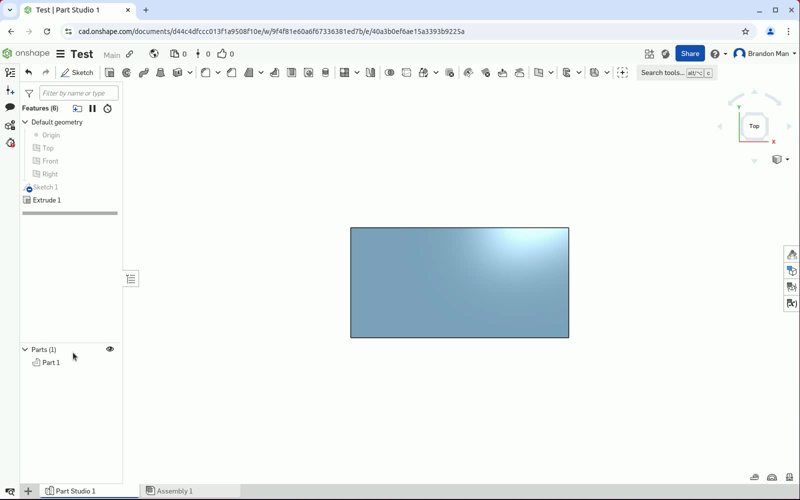
key(shift+p)
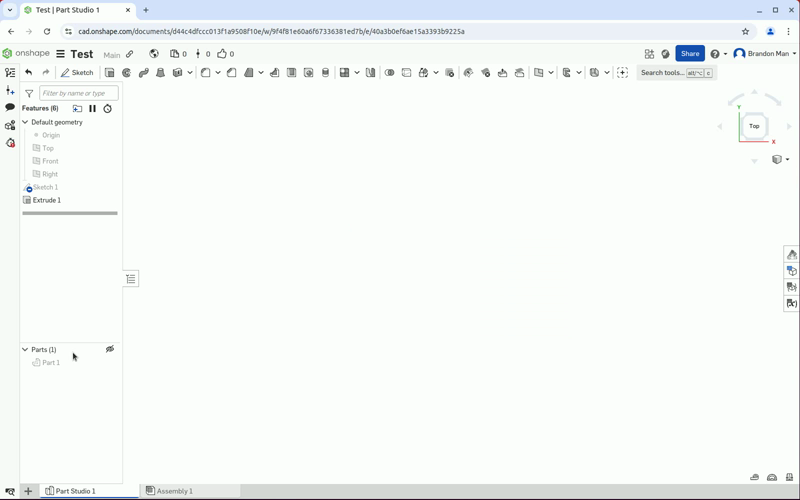
key(space)
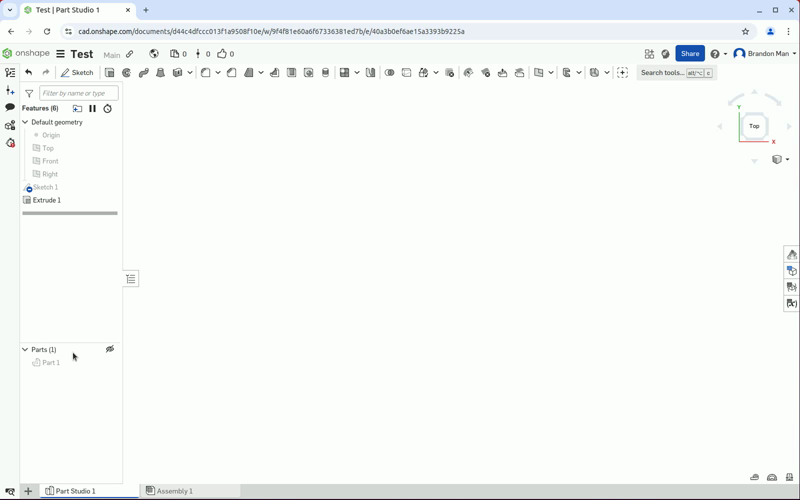
key_down(shift)
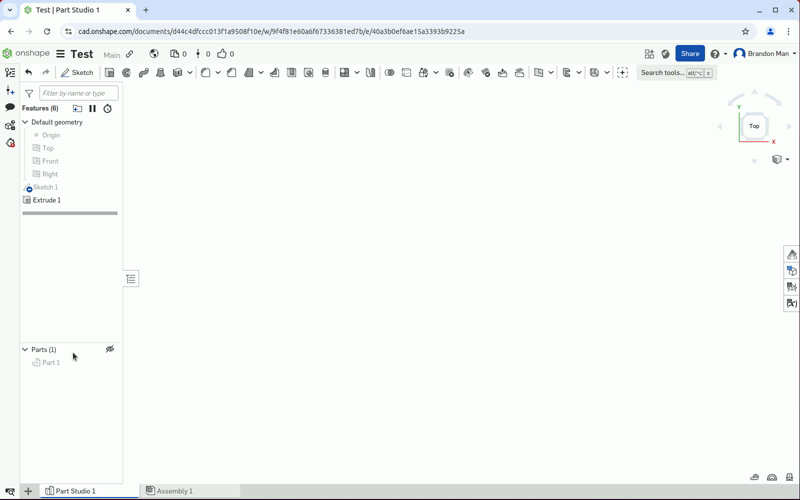
key(up)
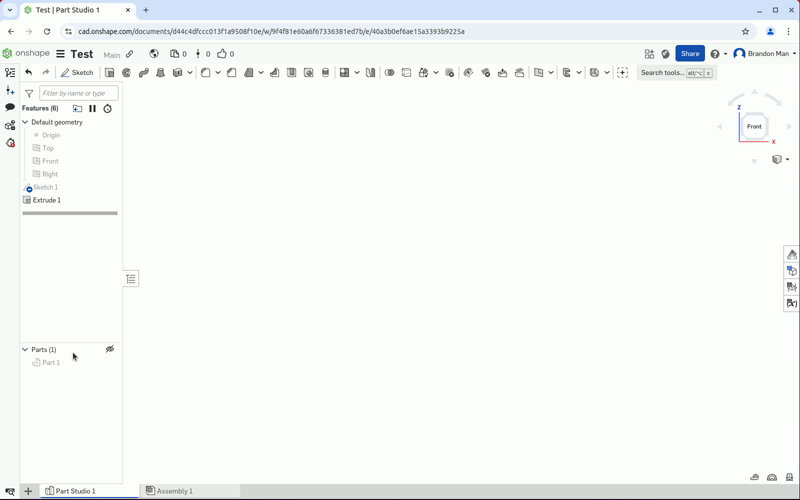
key_up(shift)
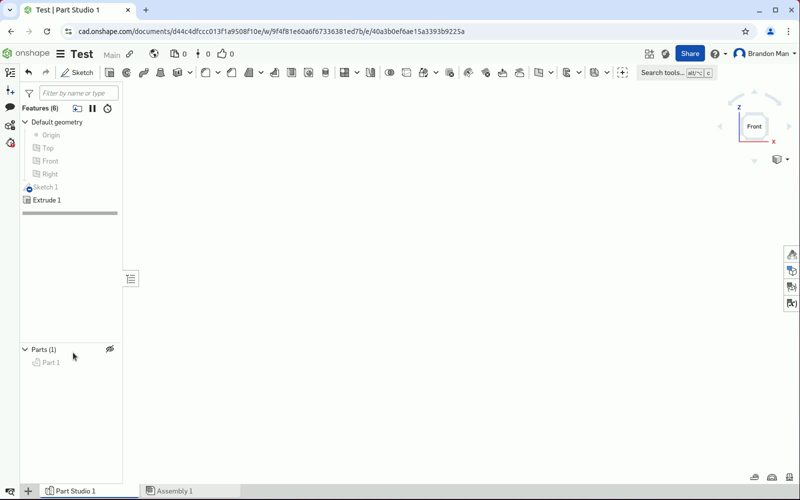
mouse_move(73, 352)
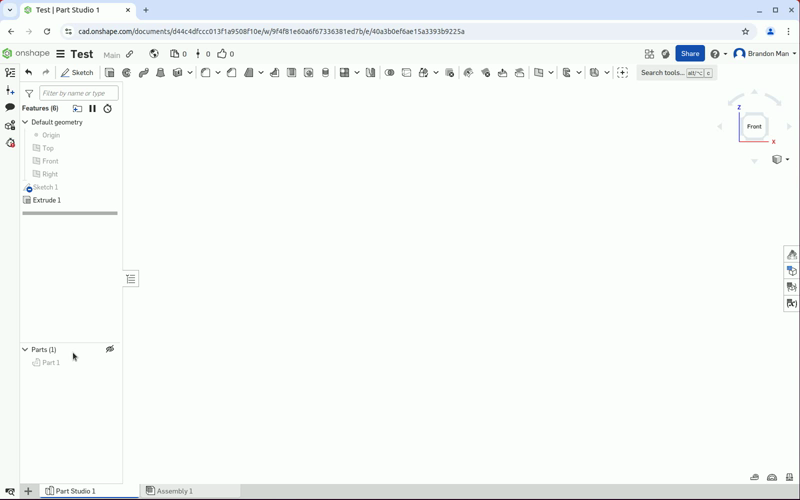
key(shift+y)
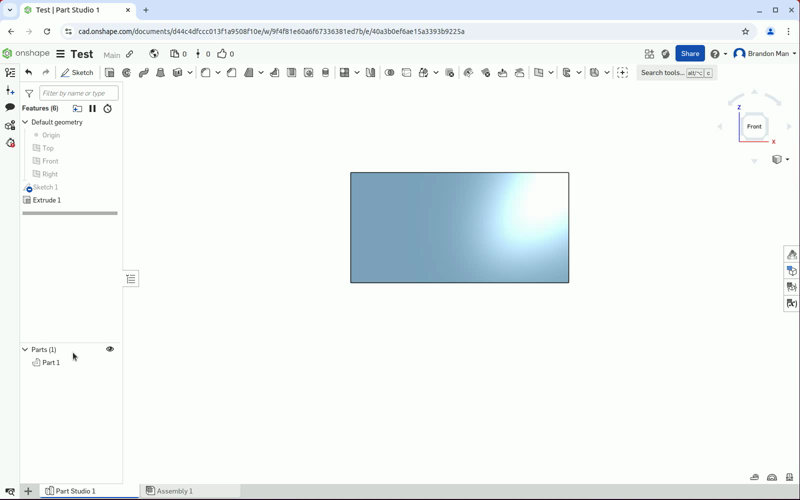
mouse_move(541, 75)
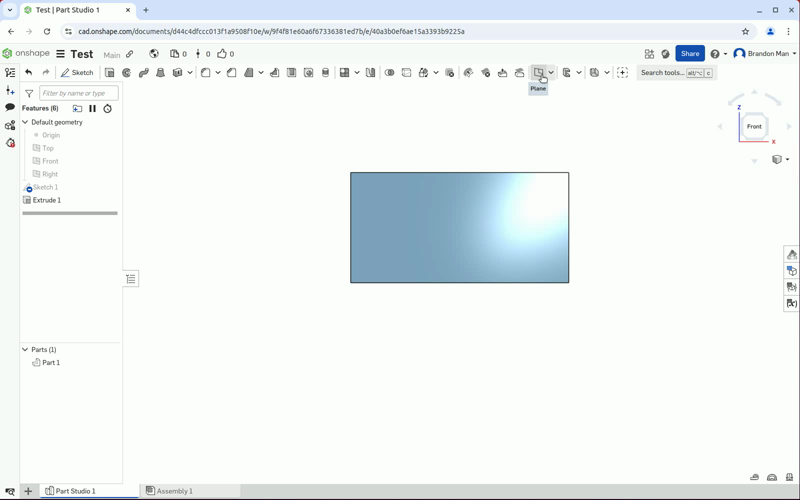
click(541, 75)
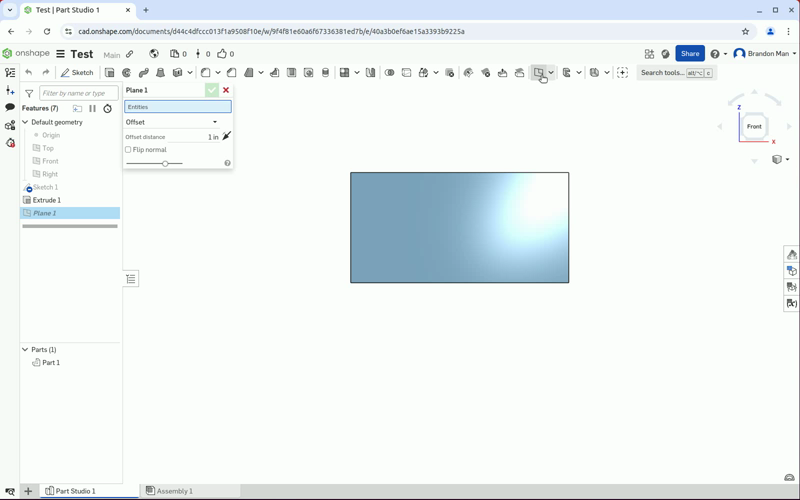
mouse_move(73, 163)
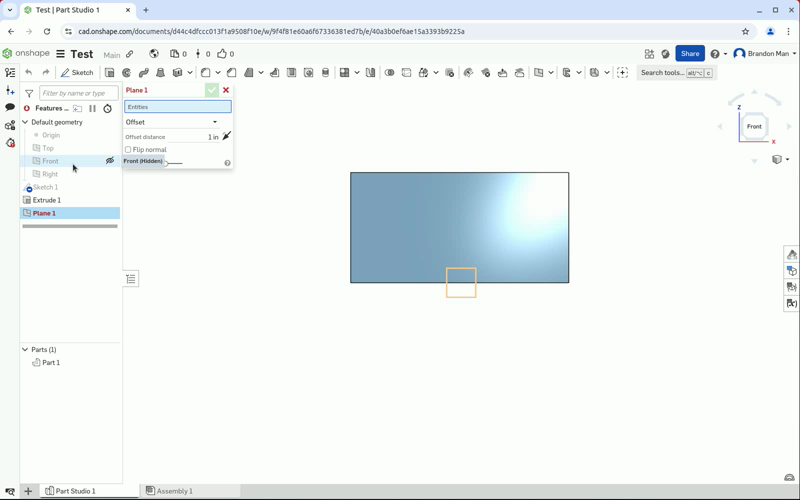
click(73, 163)
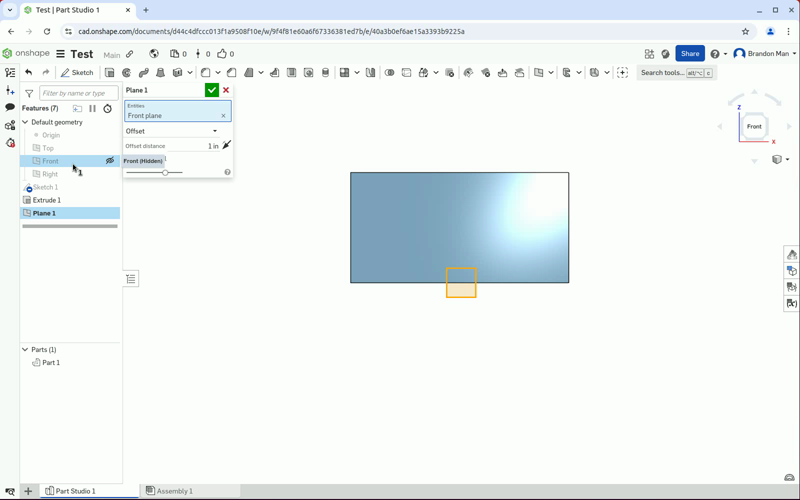
key(tab, 2)
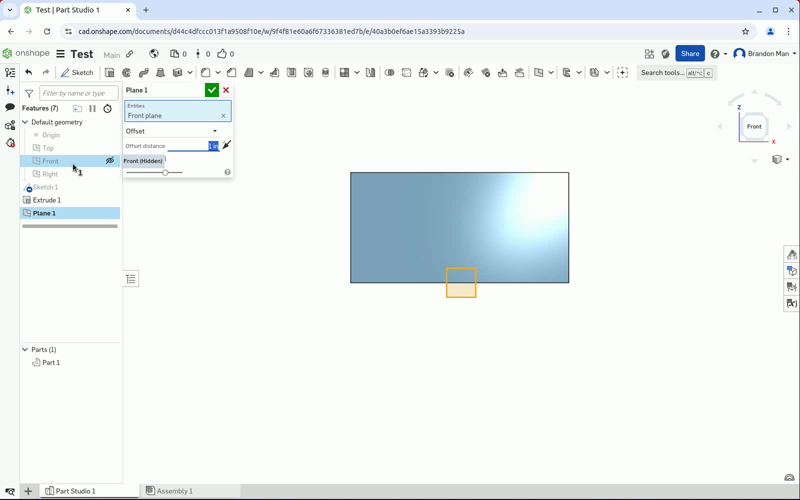
text(11.308)
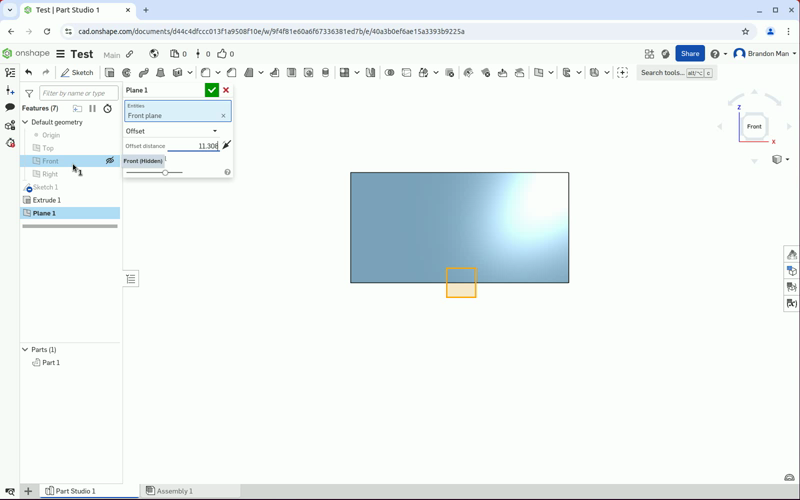
key(enter, 2)
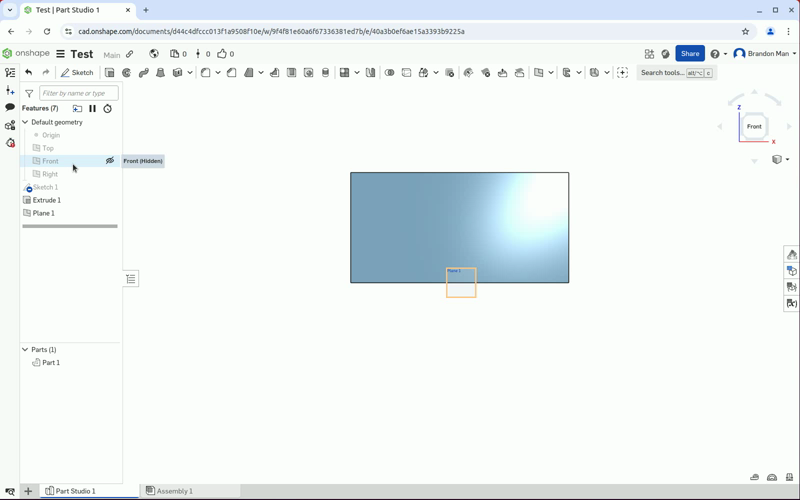
key(shift+s)
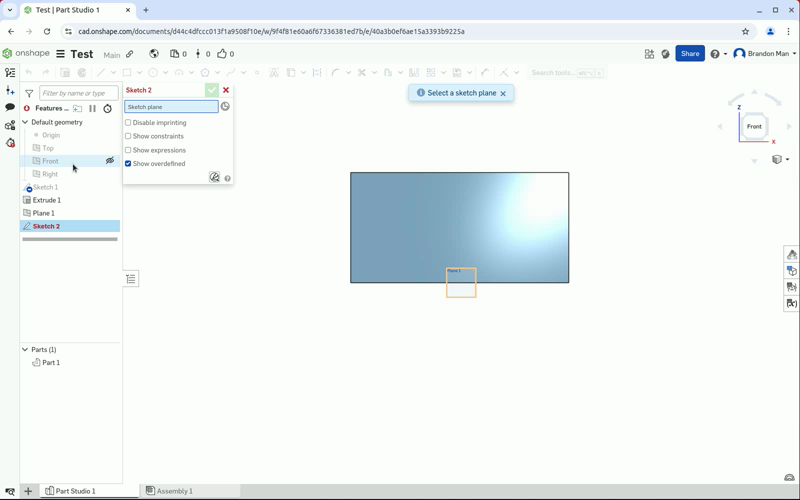
mouse_move(73, 215)
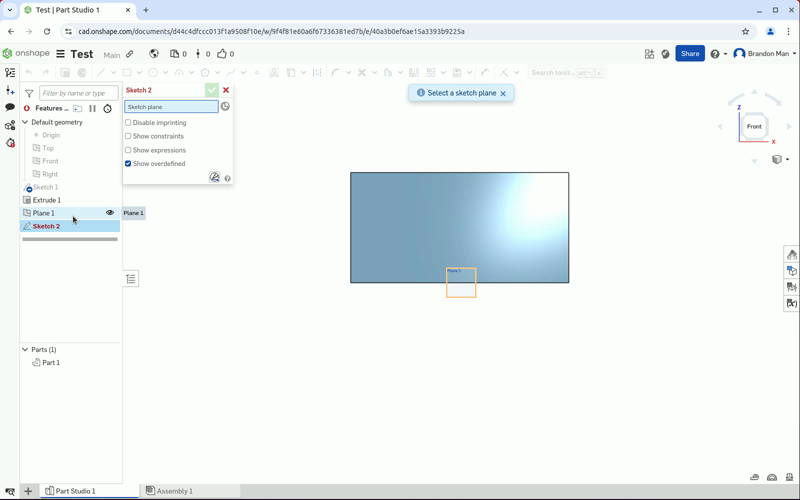
click(73, 215)
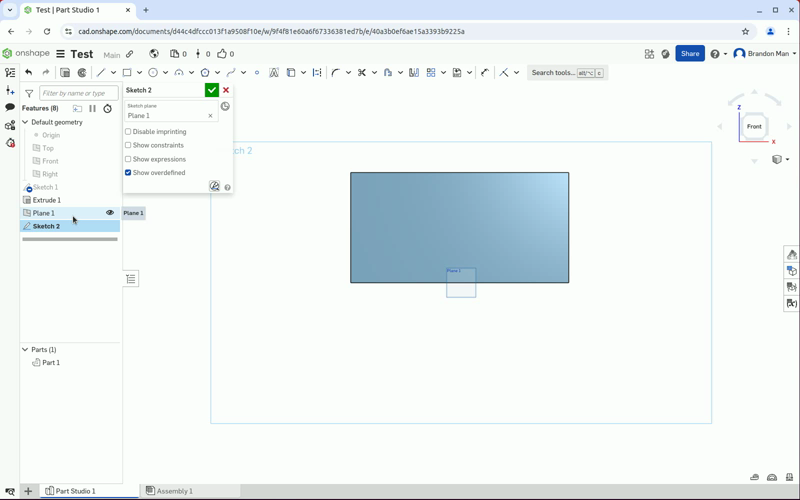
mouse_move(73, 352)
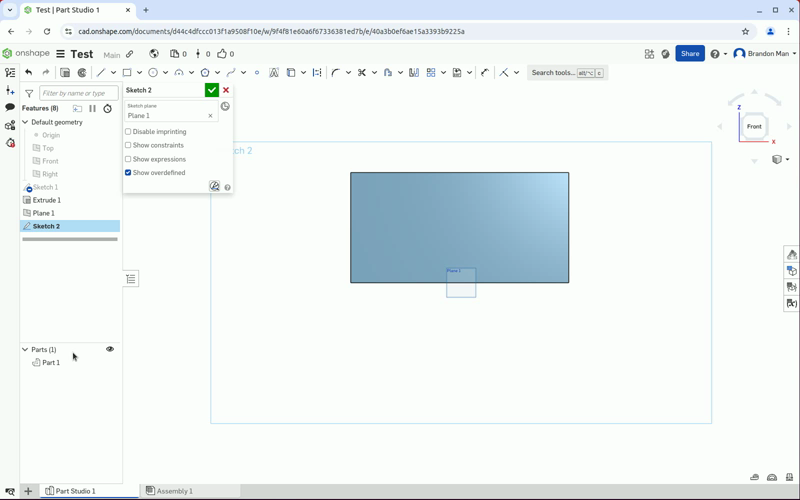
key(y)
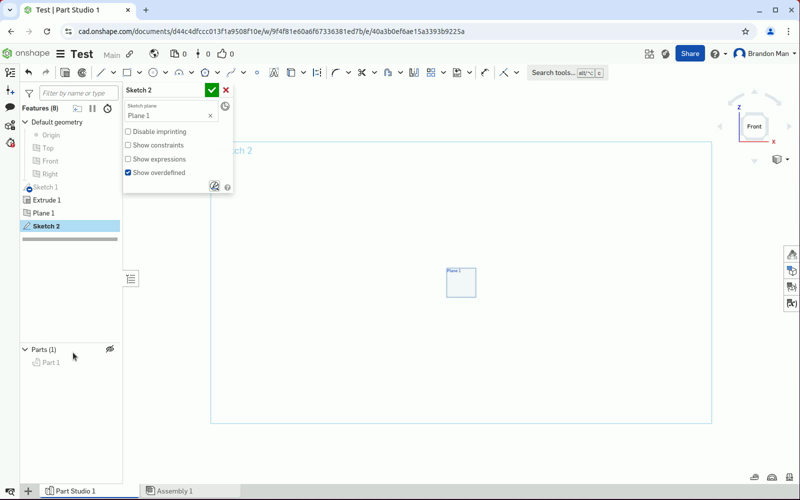
key(l)
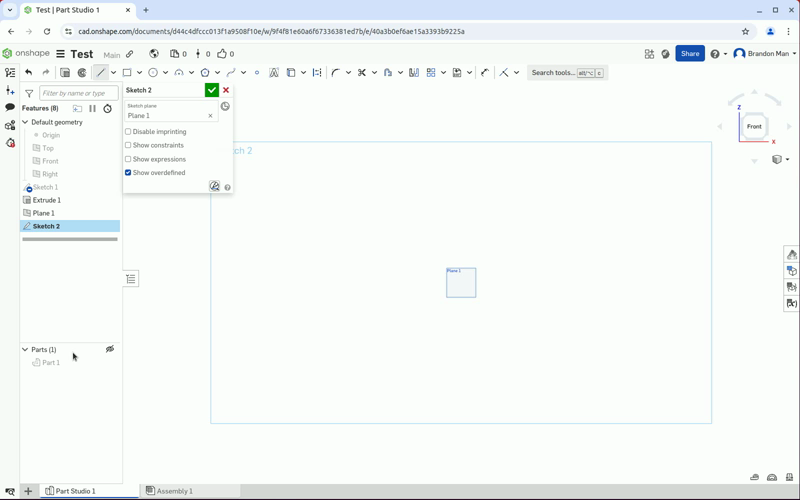
key_down(shift)
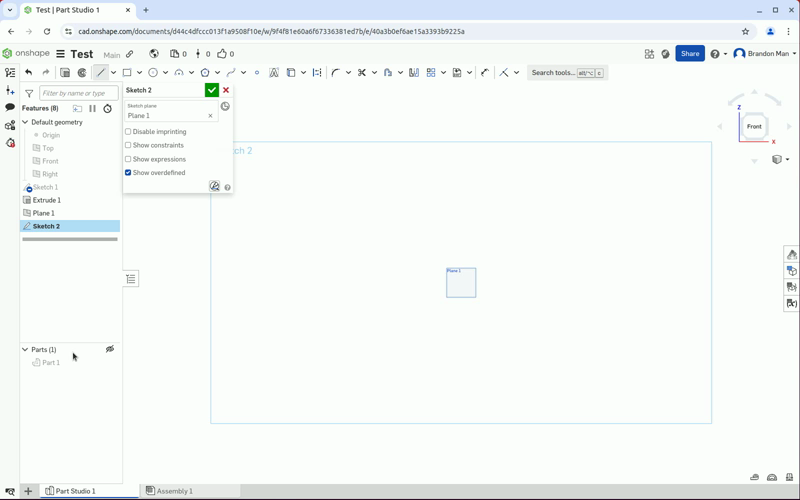
mouse_move(350, 193)
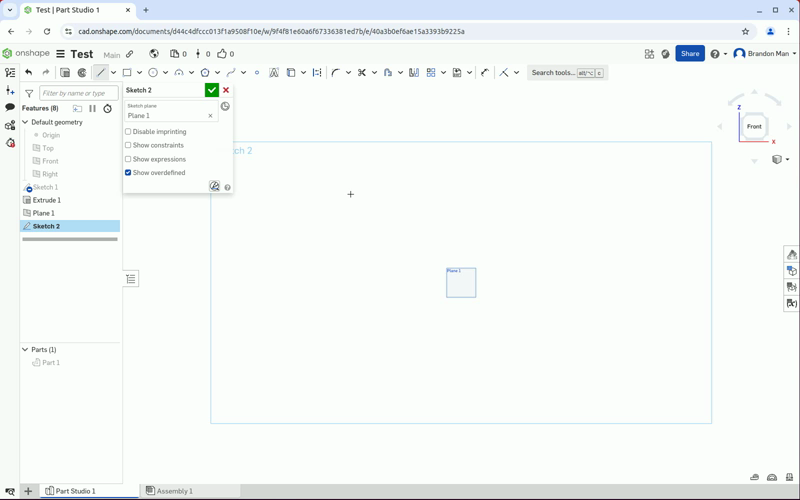
click(350, 193)
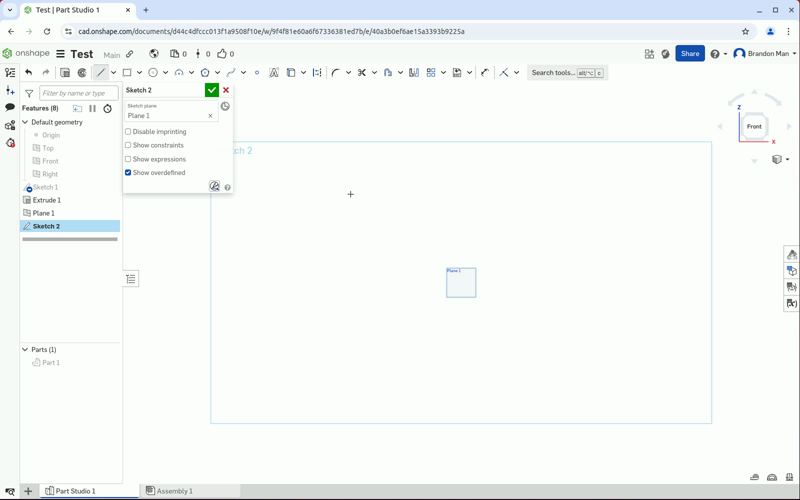
key_up(shift)
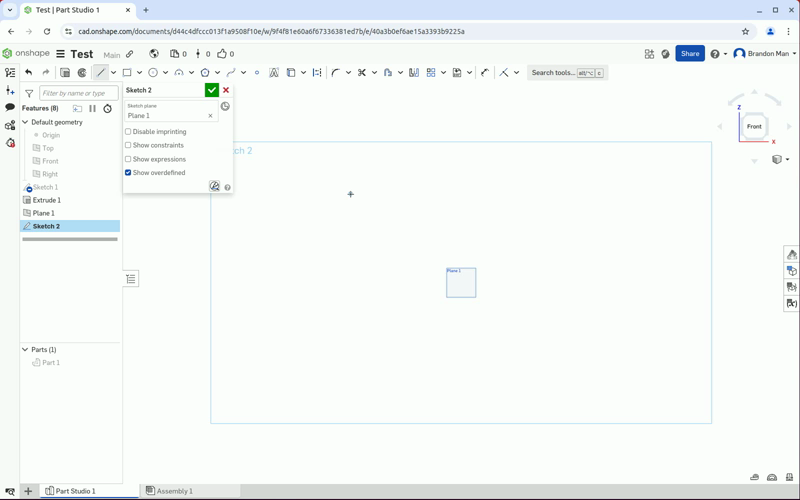
key_down(shift)
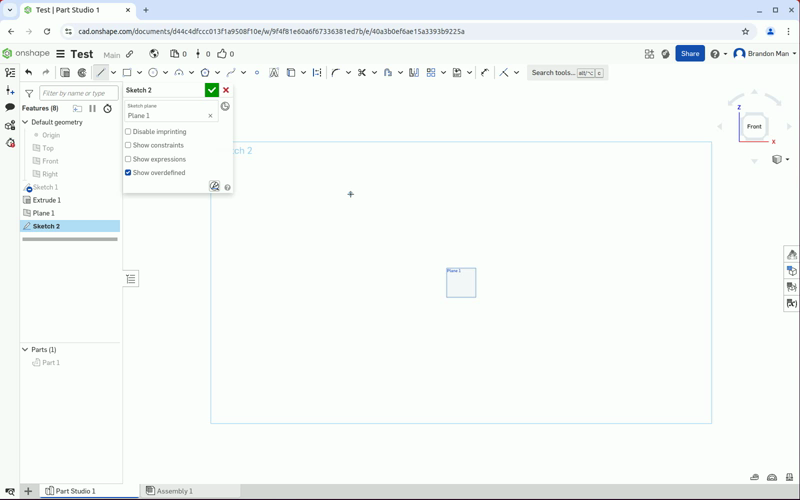
mouse_move(568, 193)
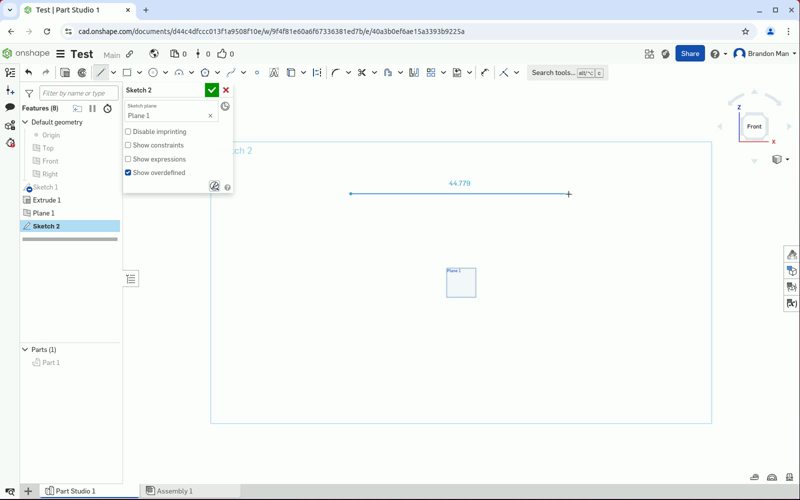
click(568, 193)
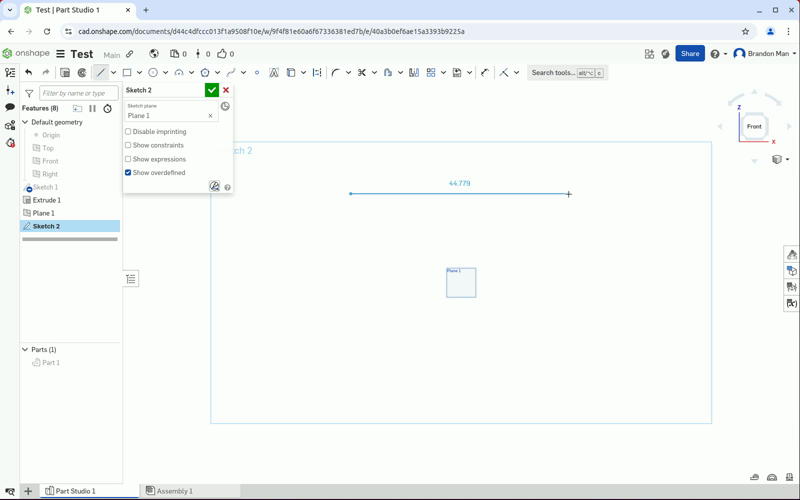
key_up(shift)
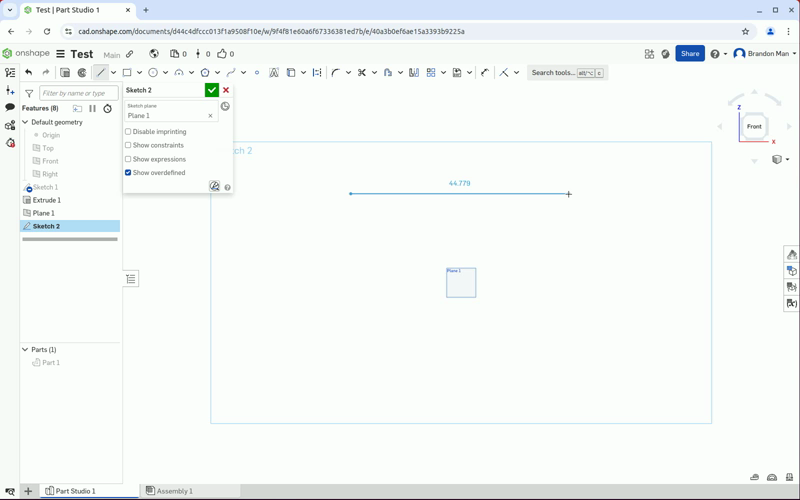
key_down(shift)
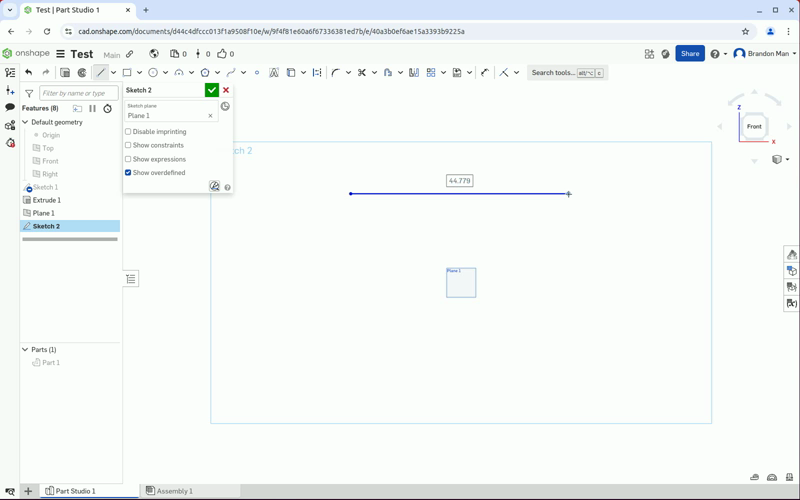
mouse_move(589, 193)
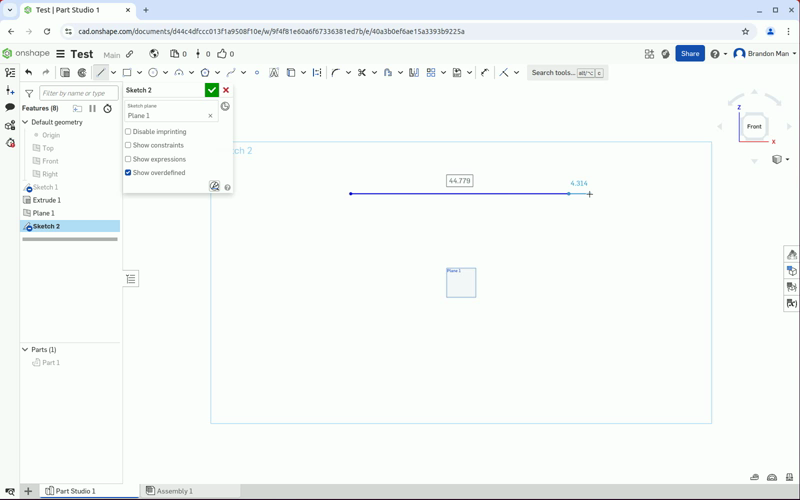
mouse_move(568, 180)
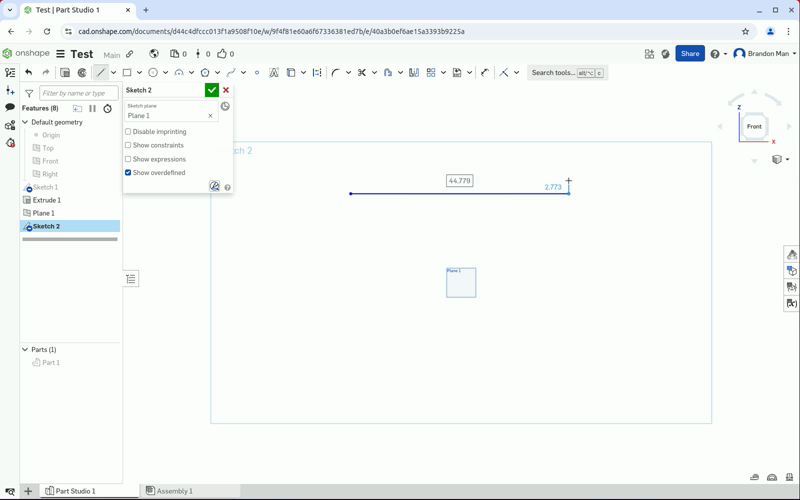
click(568, 180)
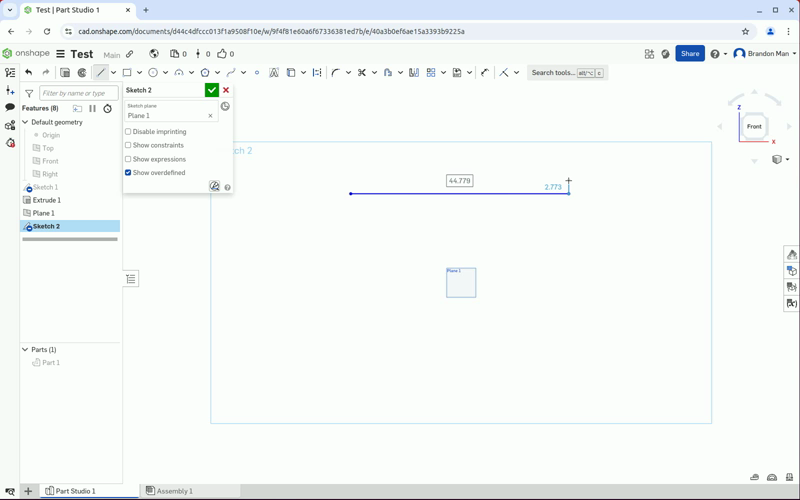
key_up(shift)
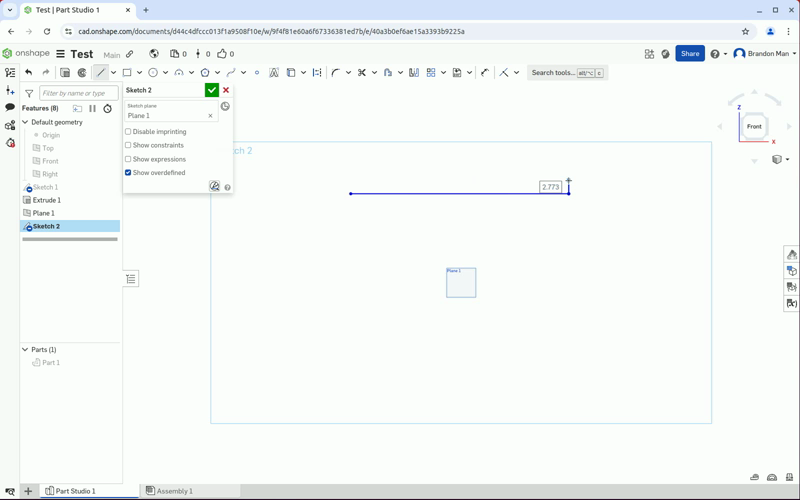
key_down(shift)
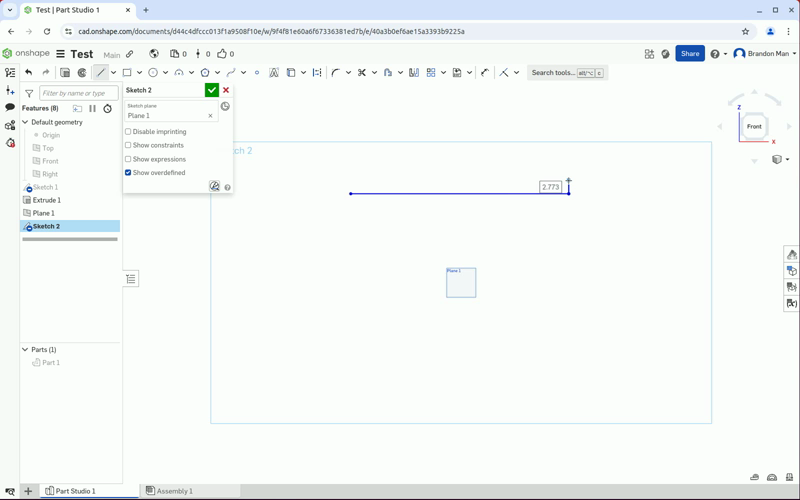
mouse_move(350, 180)
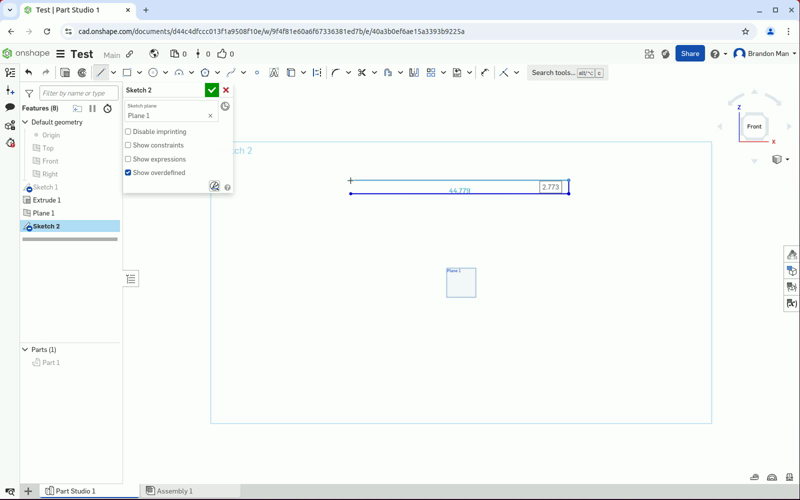
click(350, 180)
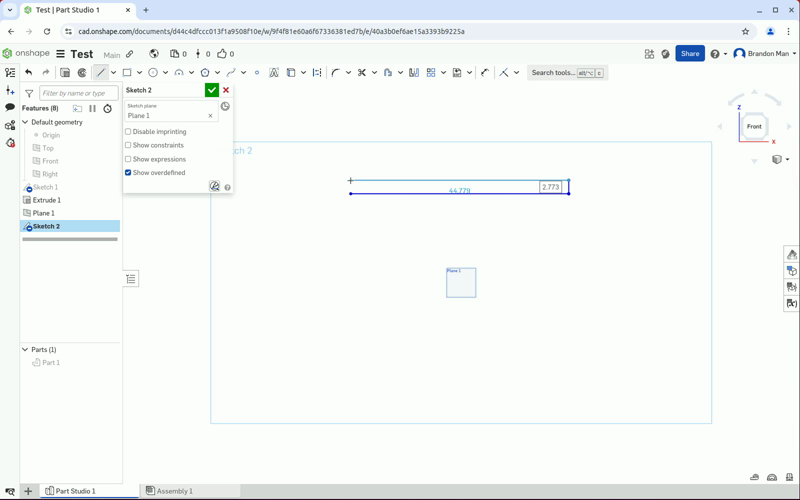
key_up(shift)
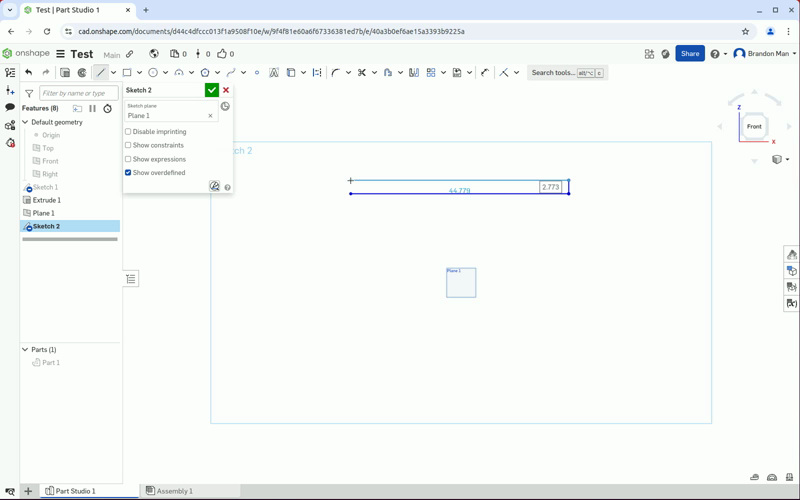
mouse_move(380, 180)
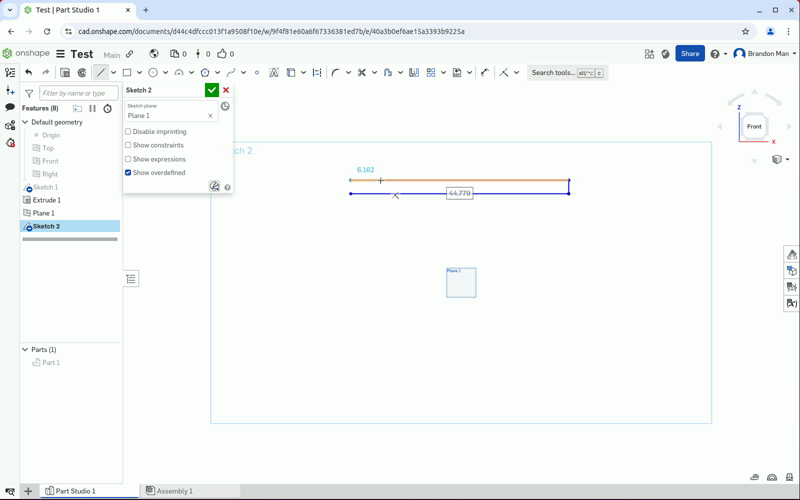
key_down(shift)
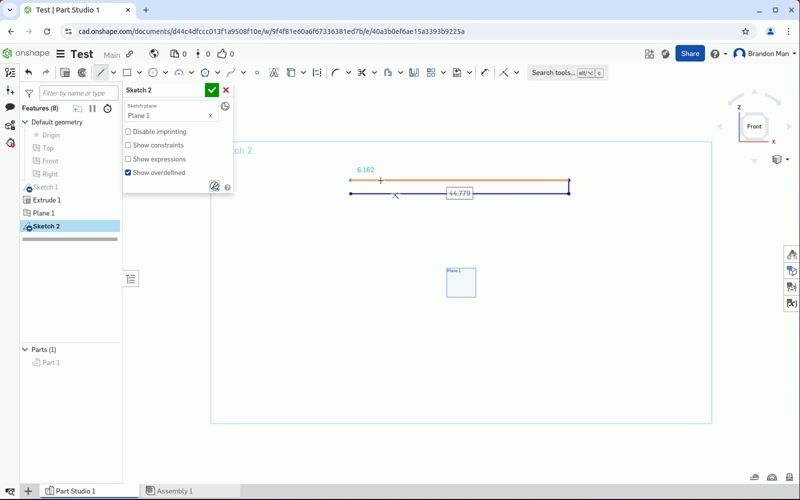
mouse_move(350, 193)
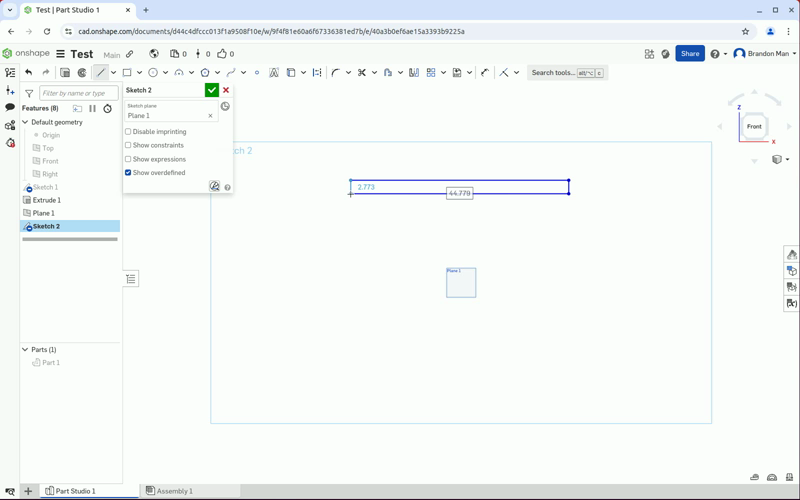
key_up(shift)
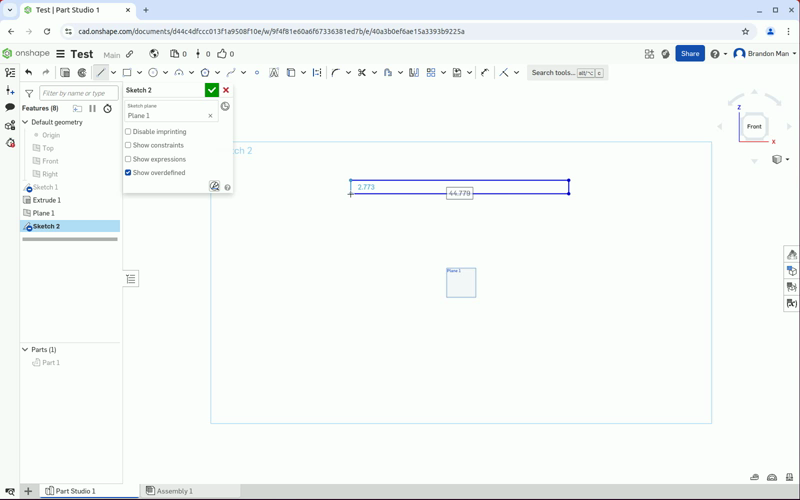
click(350, 193)
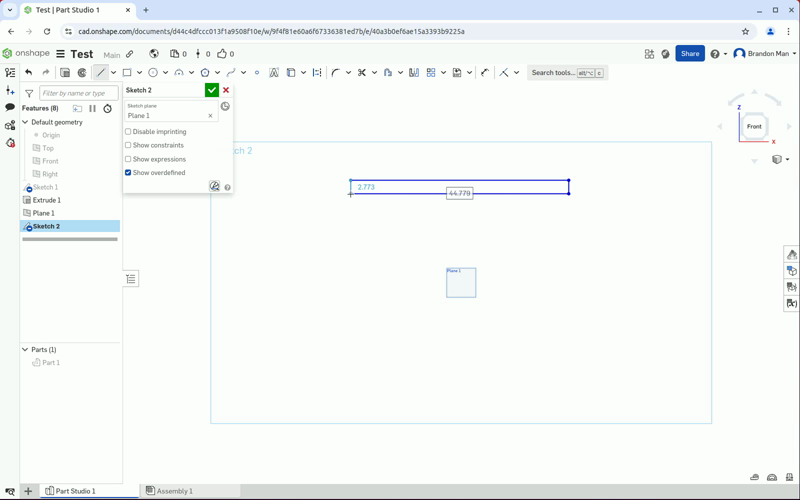
key(esc)
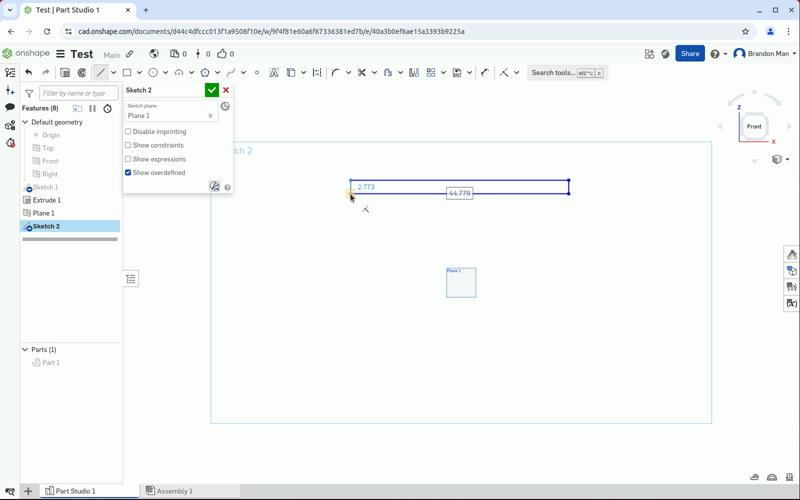
mouse_move(474, 189)
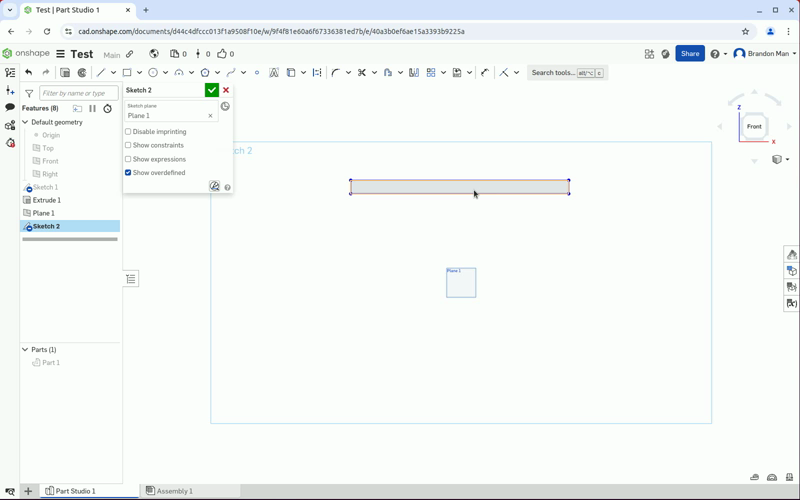
click(474, 189)
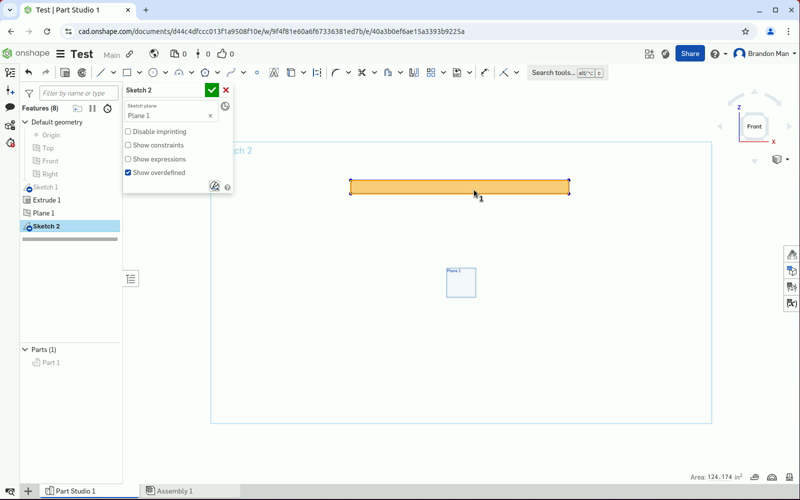
mouse_move(73, 352)
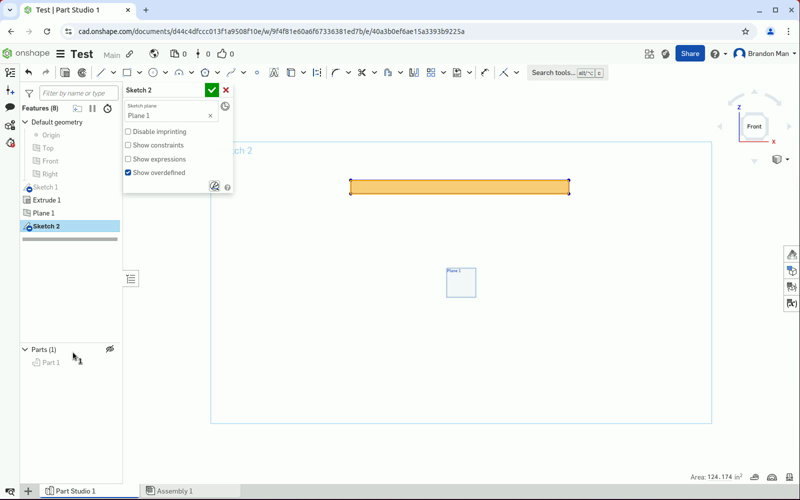
key(shift+y)
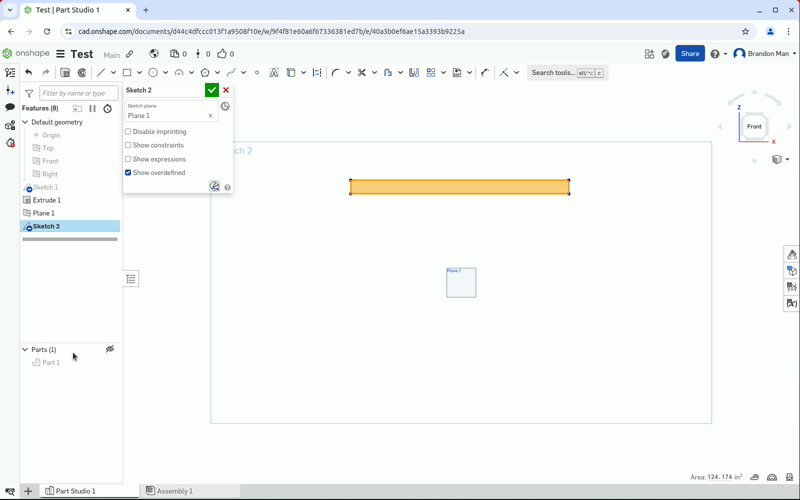
key(shift+e)
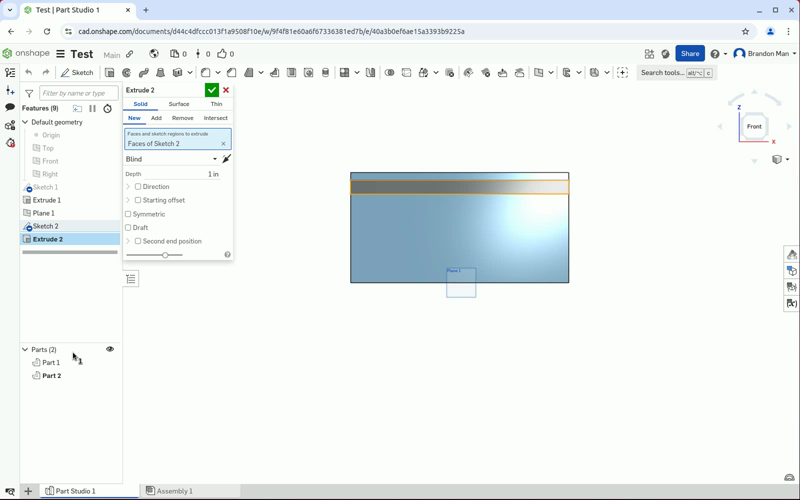
mouse_move(143, 106)
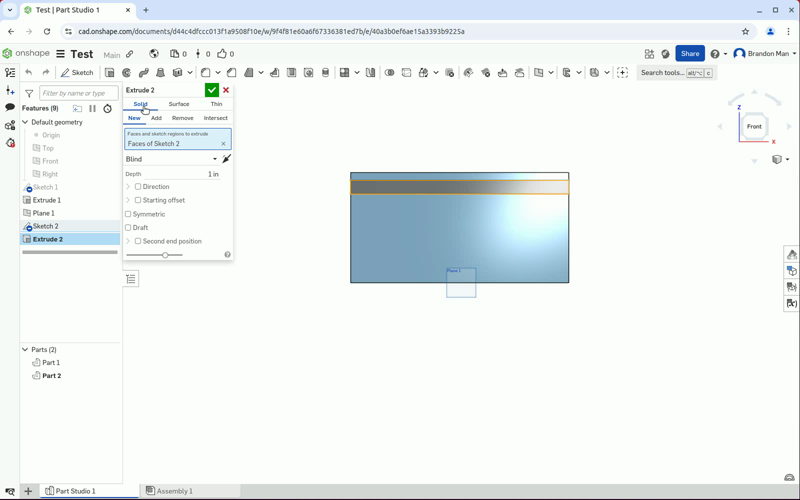
click(143, 106)
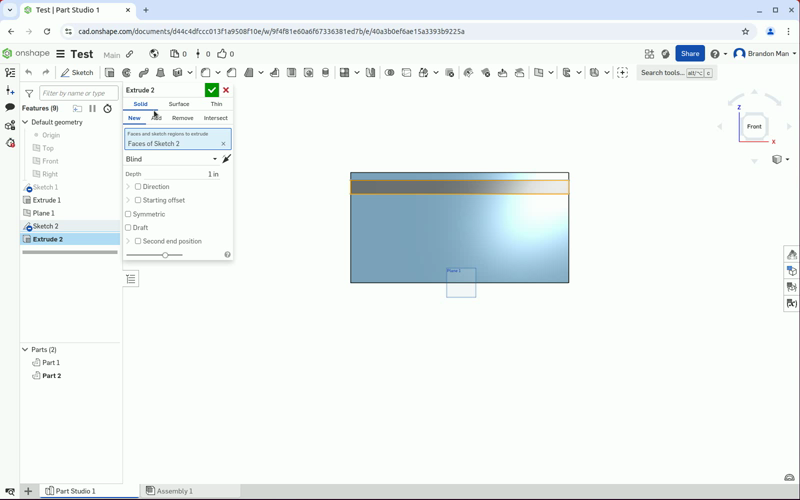
mouse_move(186, 120)
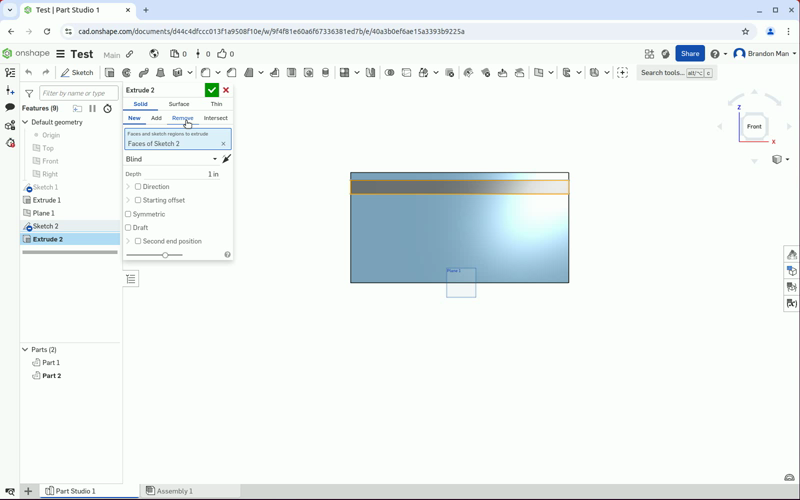
click(186, 120)
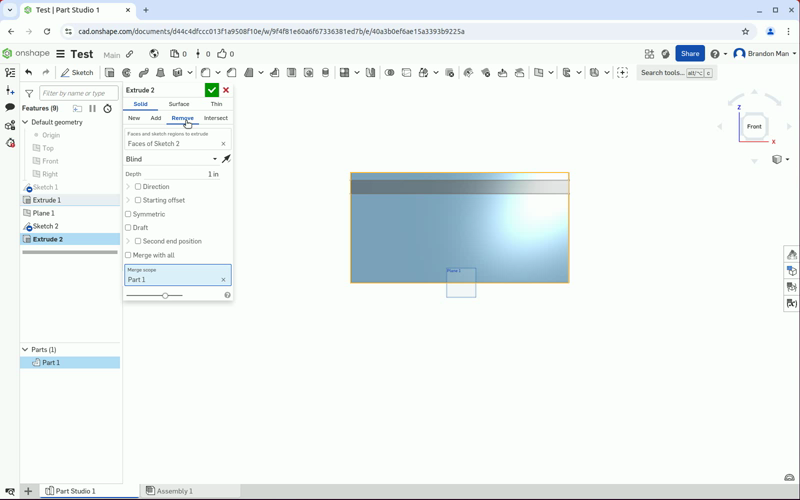
key(tab, 4)
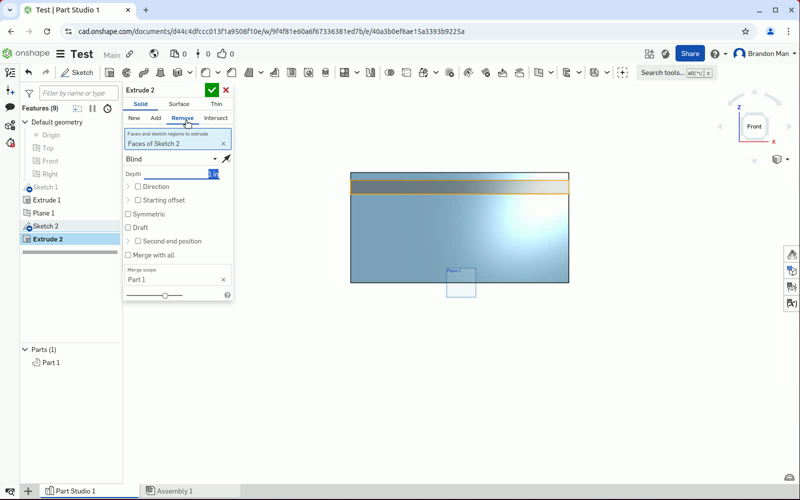
text(26.96)
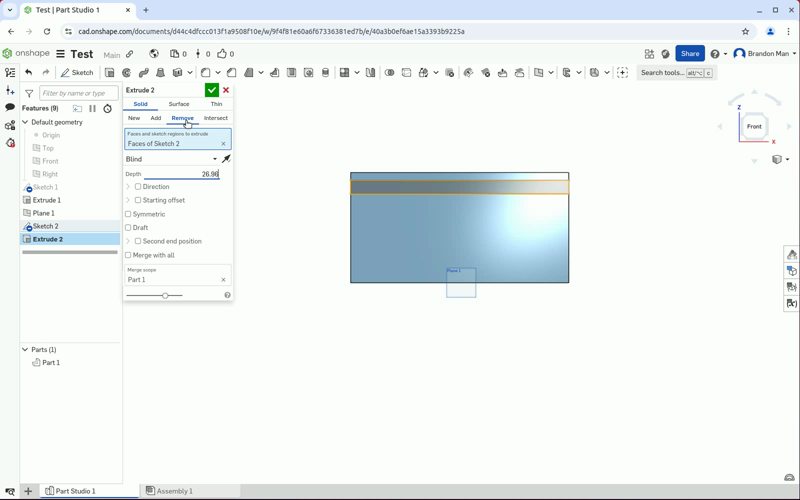
key(tab, 6)
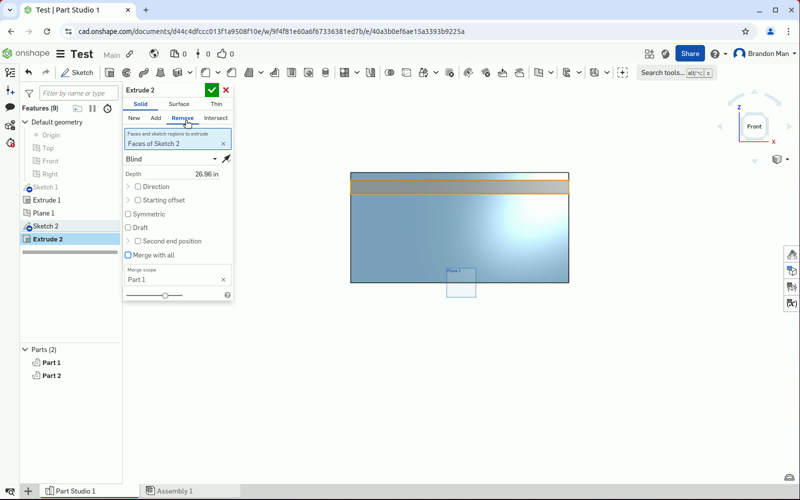
key(space)
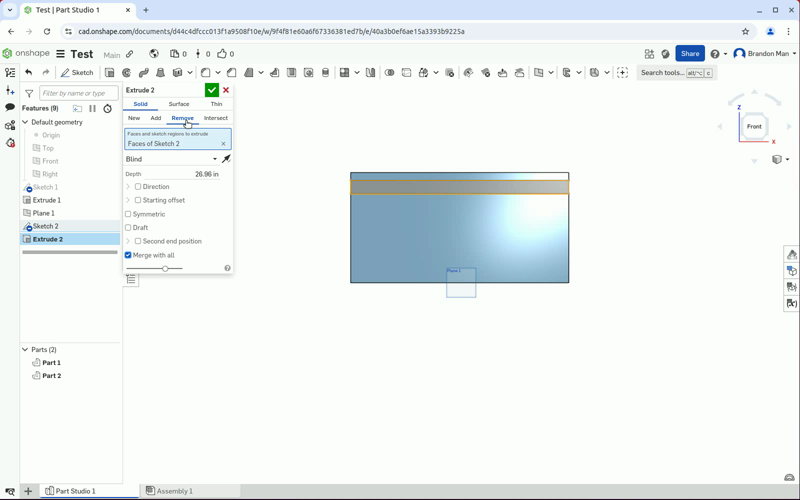
key(enter)
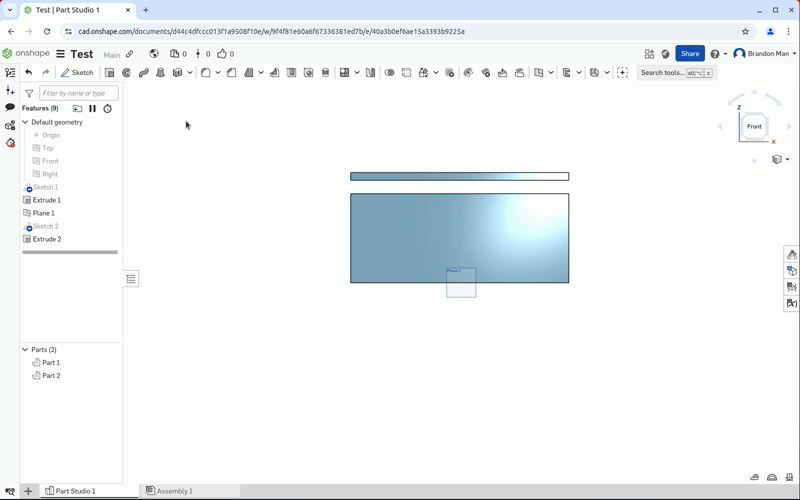
key(shift+h)
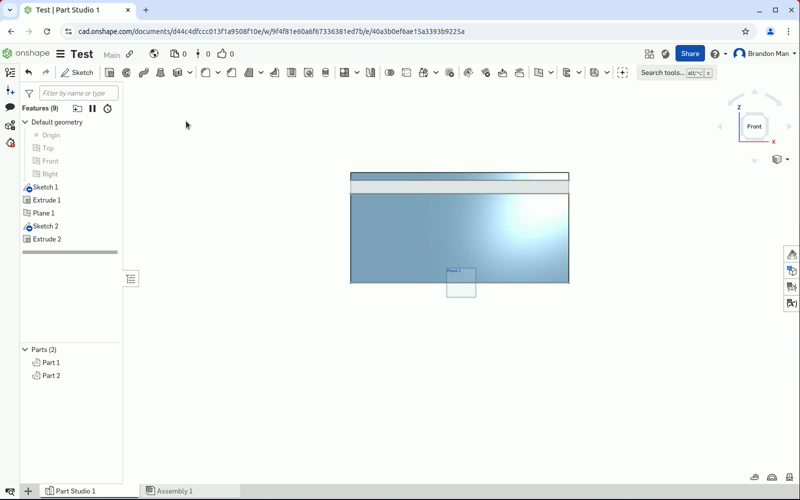
key(shift+h)
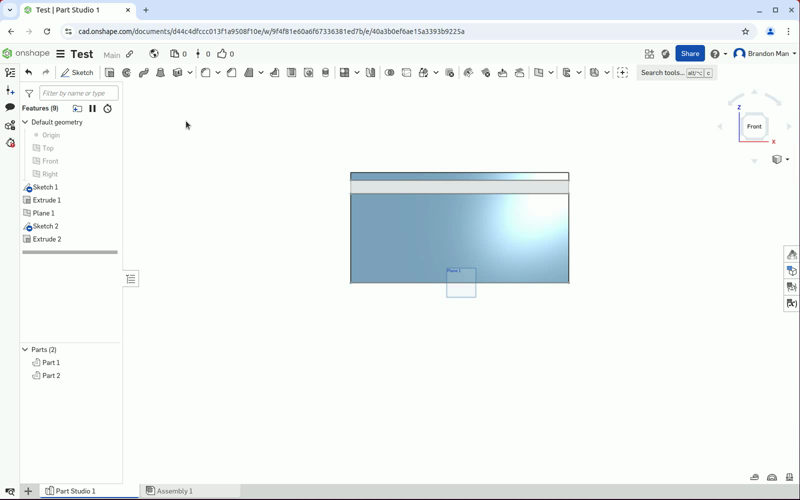
key(shift+7)
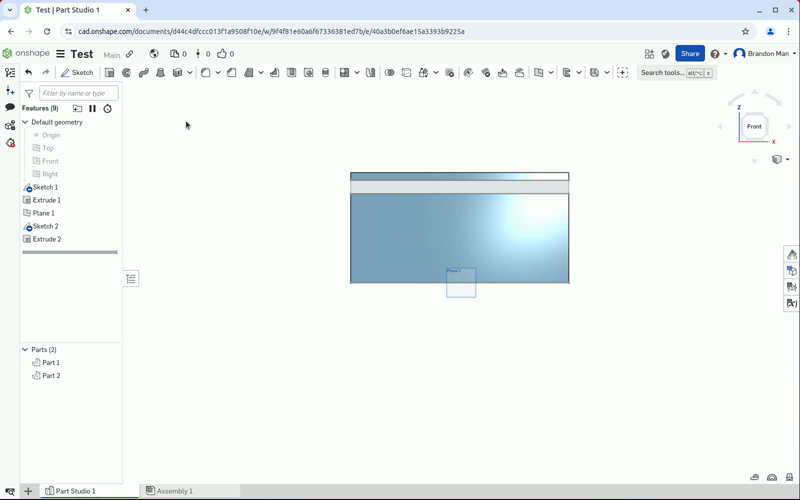
key(left, 2)
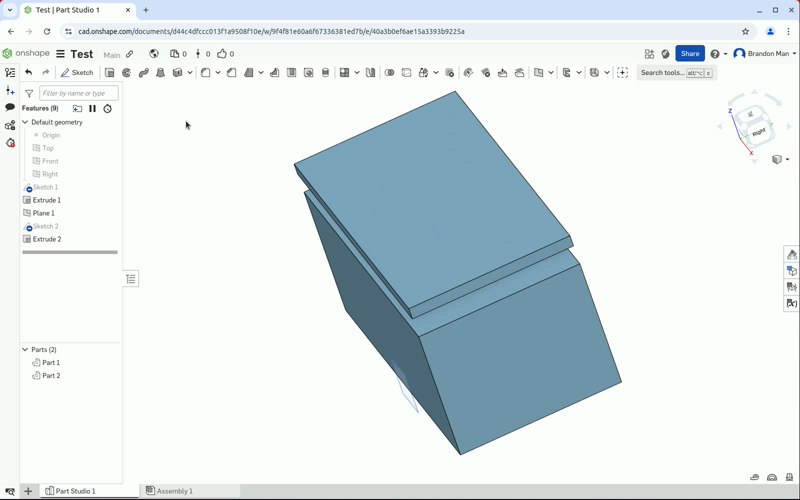
key(down, 2)
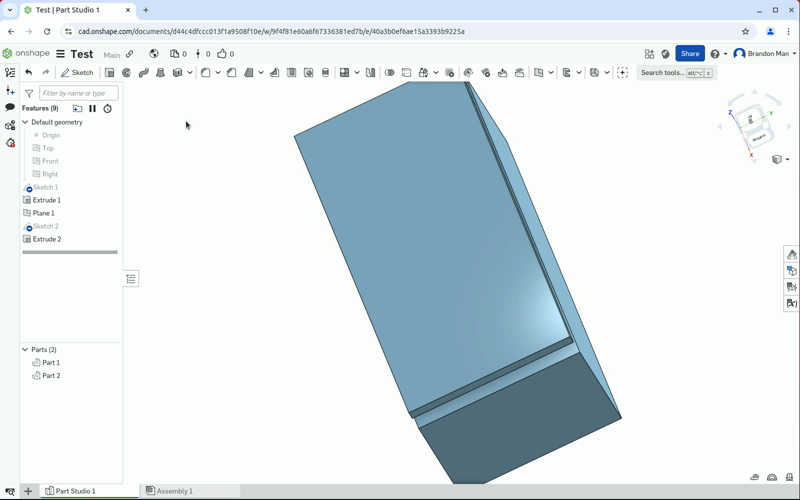
key(up, 2)
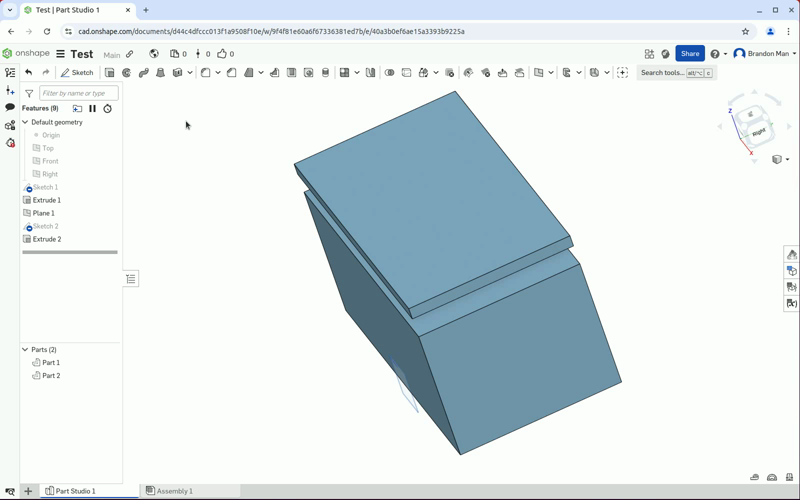
key(right, 2)
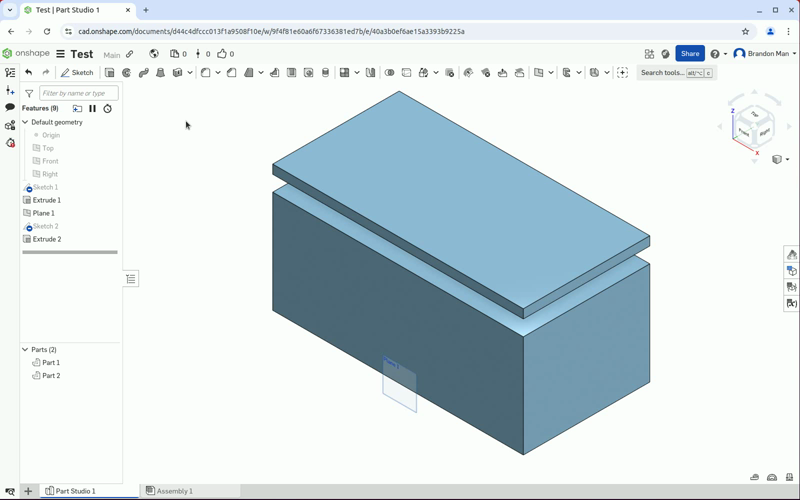
mouse_move(73, 189)
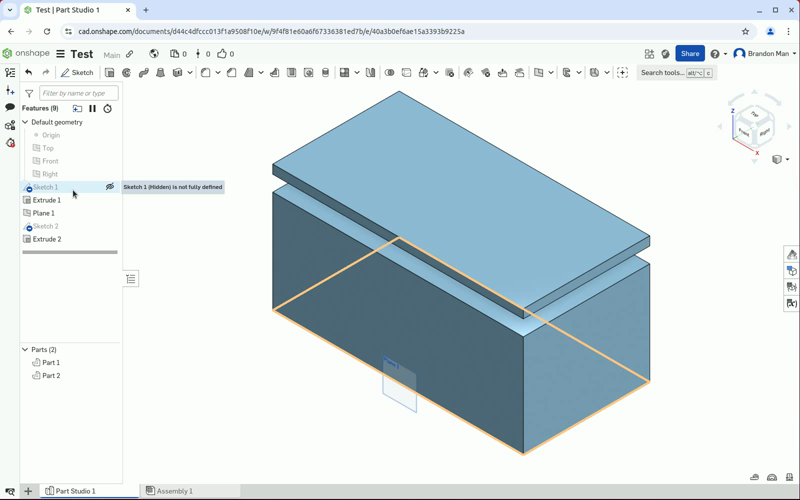
click(73, 189)